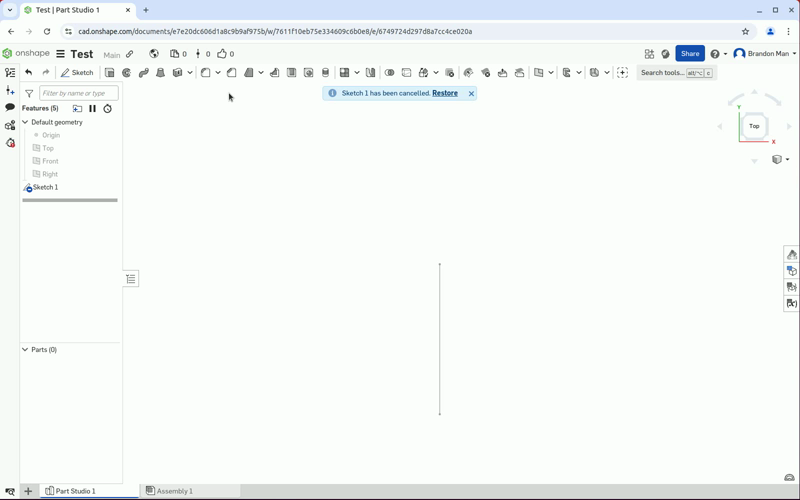
key(shift+h)
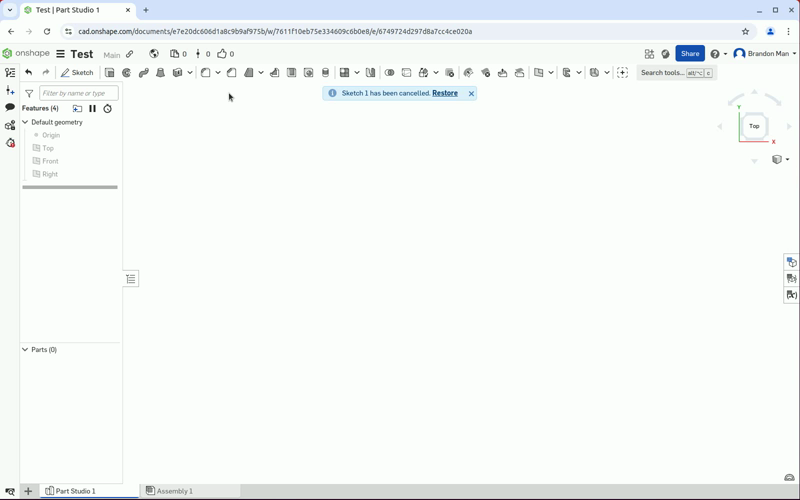
mouse_move(73, 352)
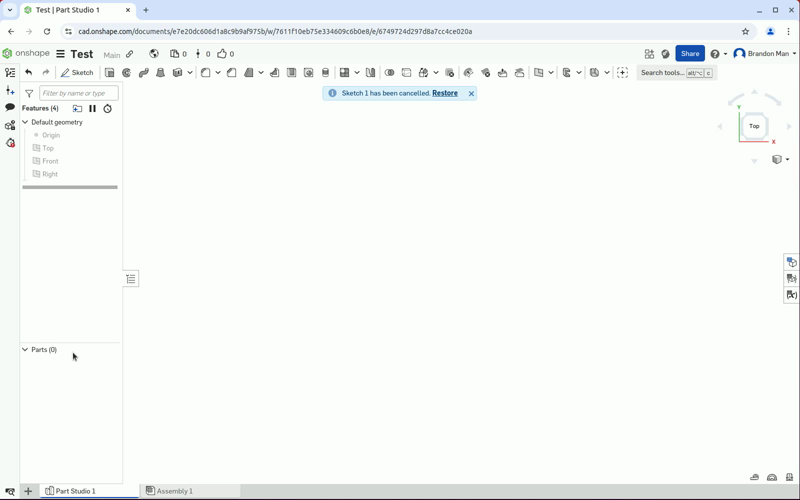
key(y)
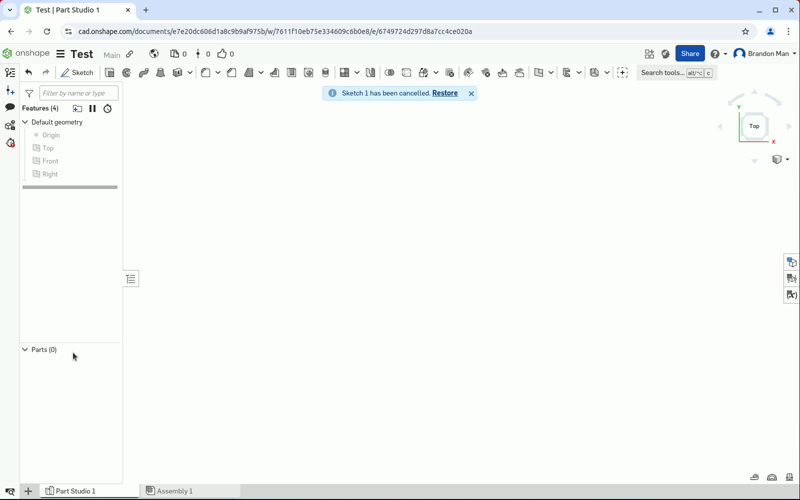
key(shift+p)
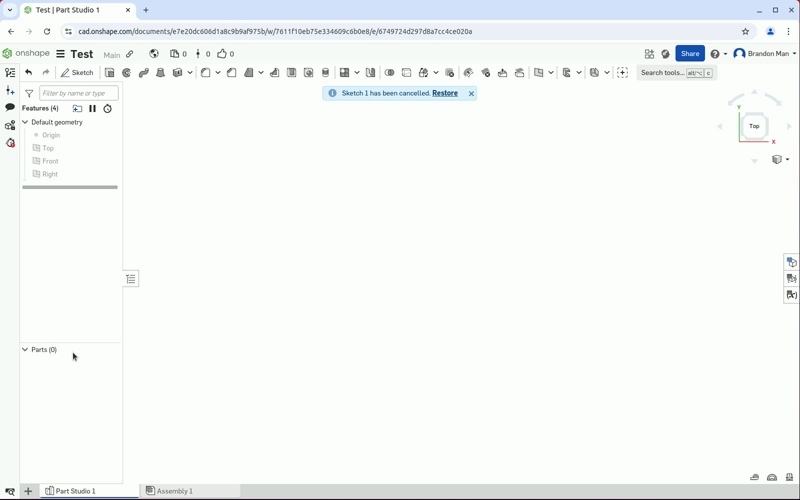
key(space)
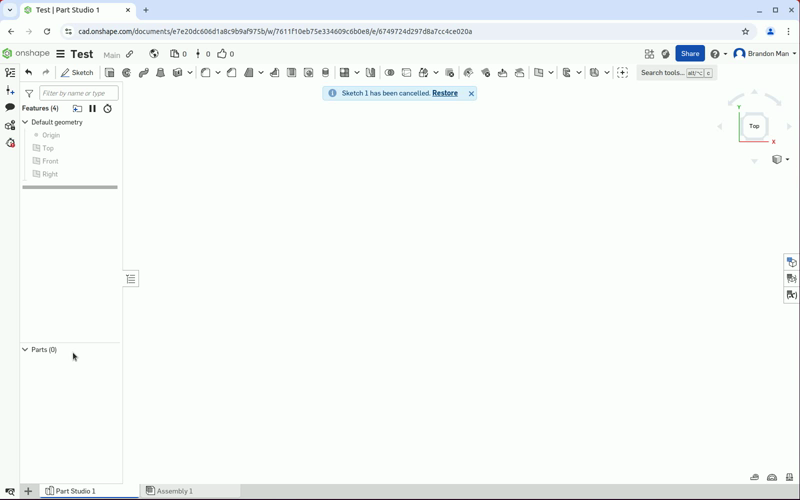
key_down(shift)
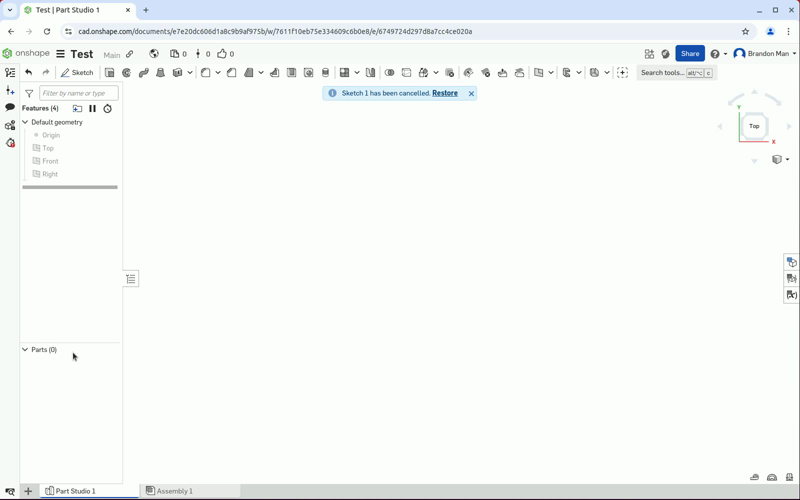
key(up)
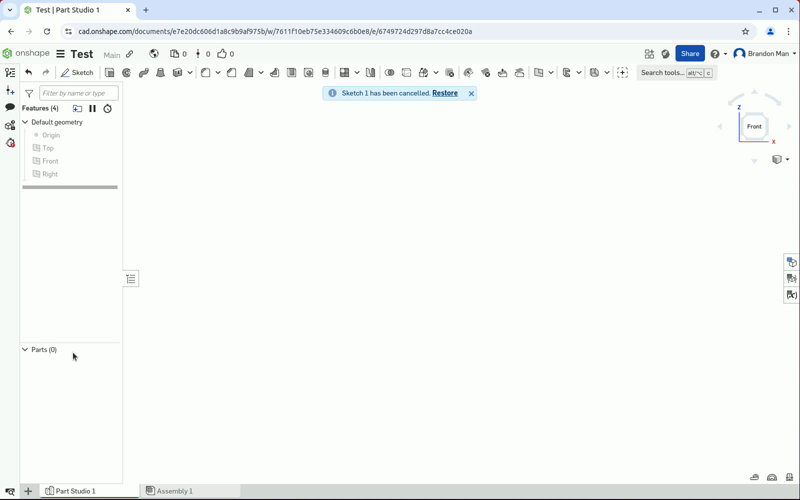
key_up(shift)
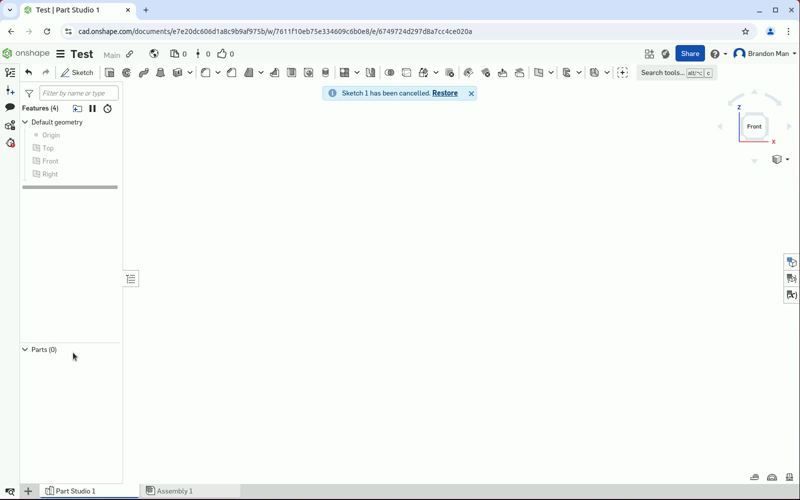
mouse_move(73, 352)
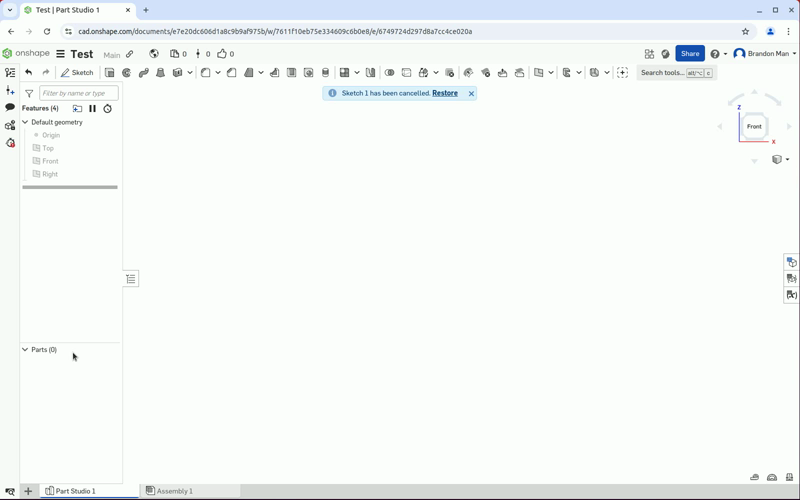
key(shift+y)
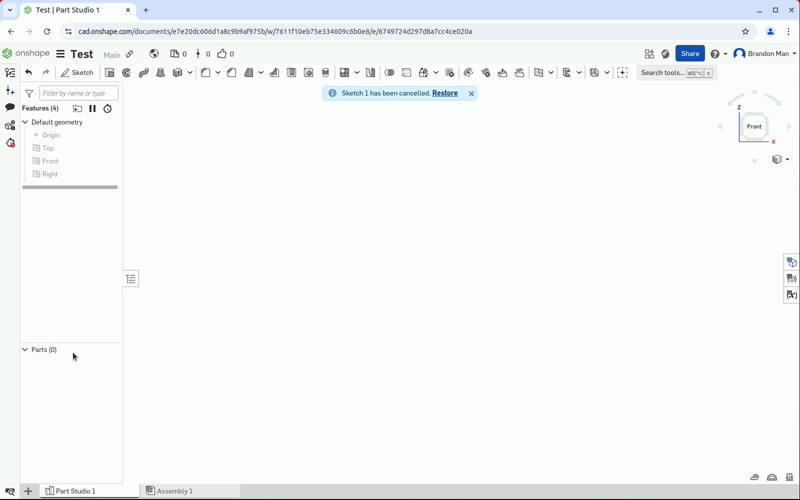
key(shift+s)
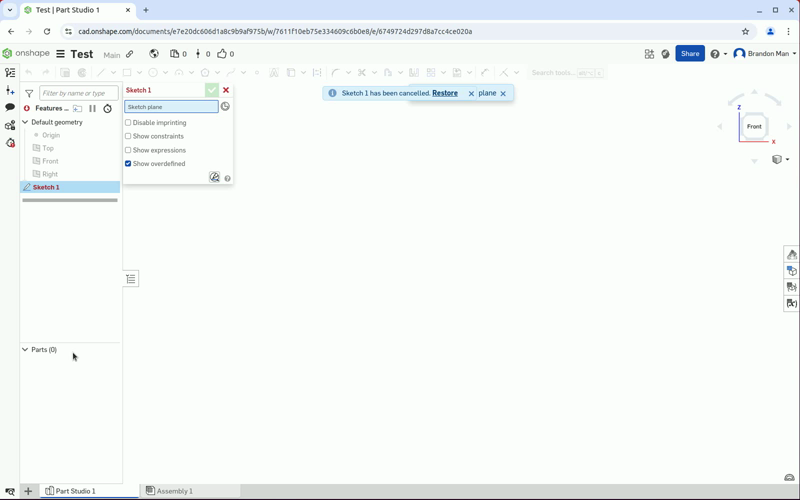
mouse_move(73, 163)
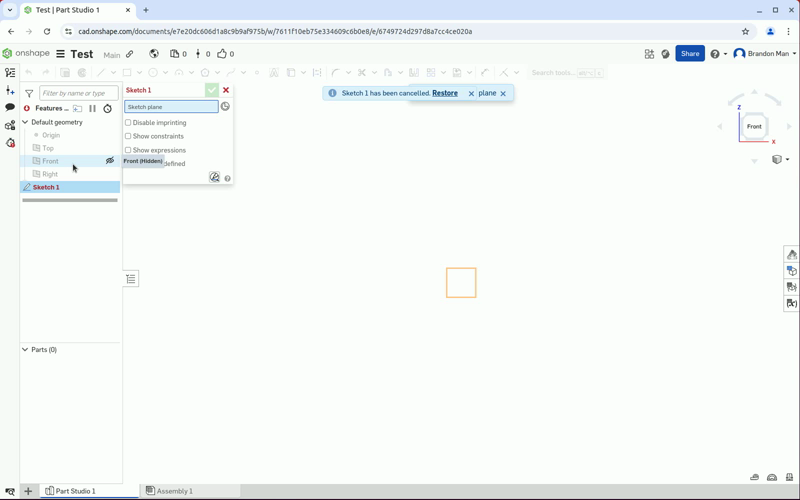
click(73, 163)
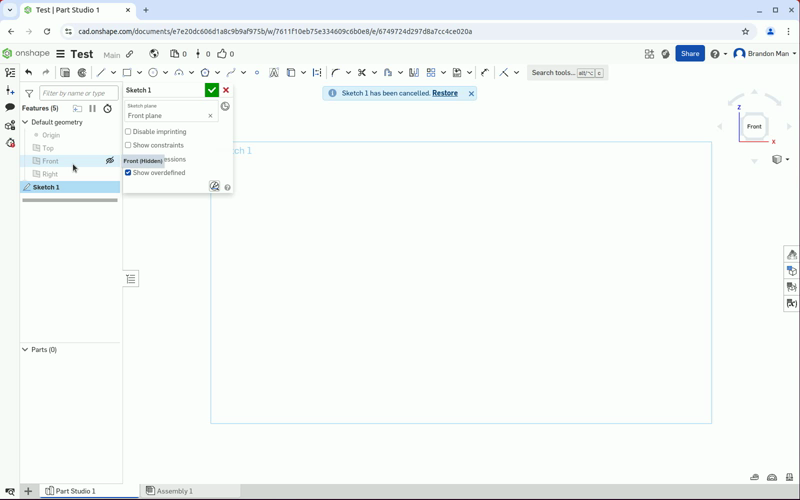
mouse_move(73, 352)
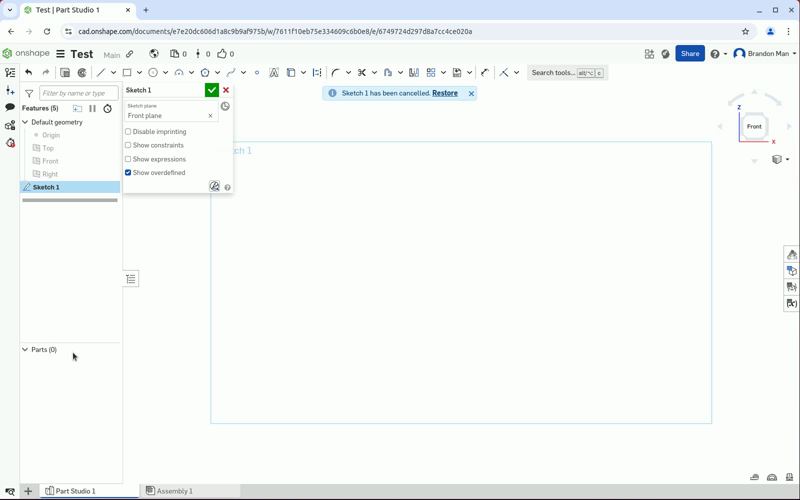
key(y)
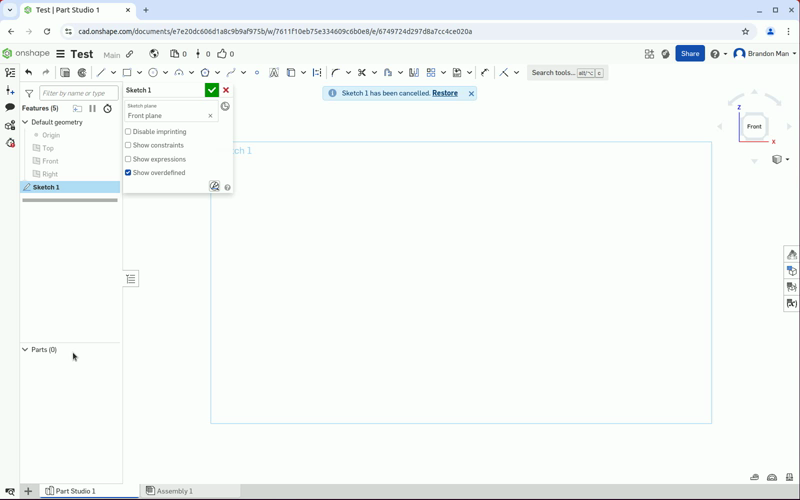
key(l)
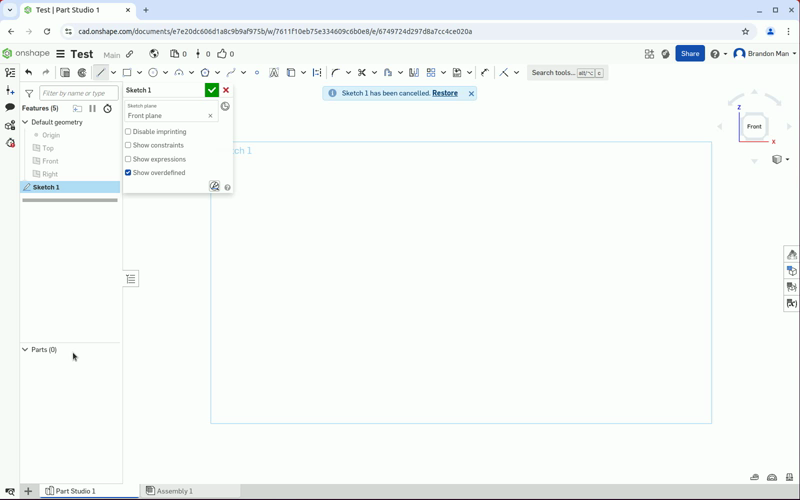
key_down(shift)
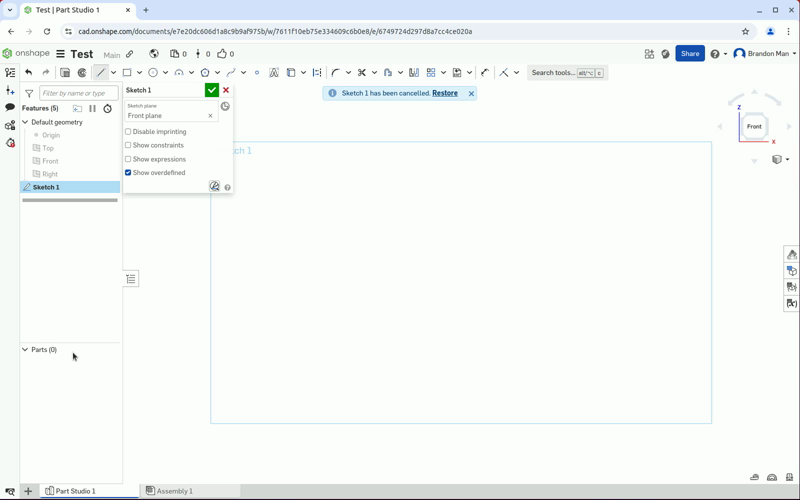
mouse_move(445, 185)
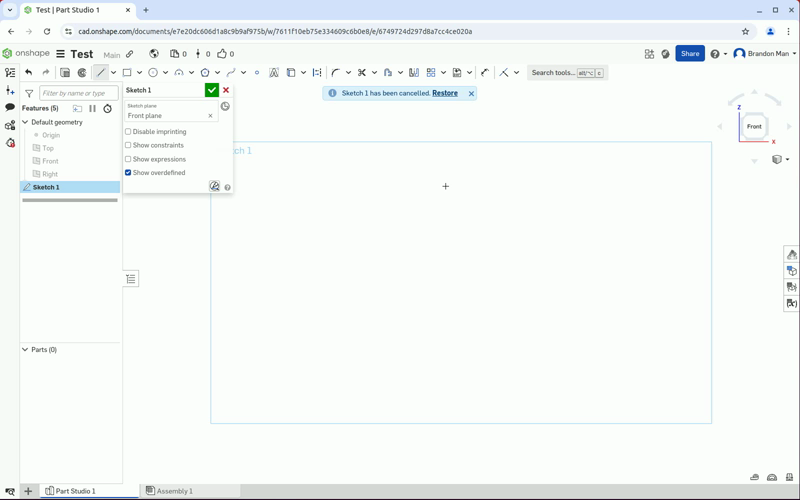
click(445, 185)
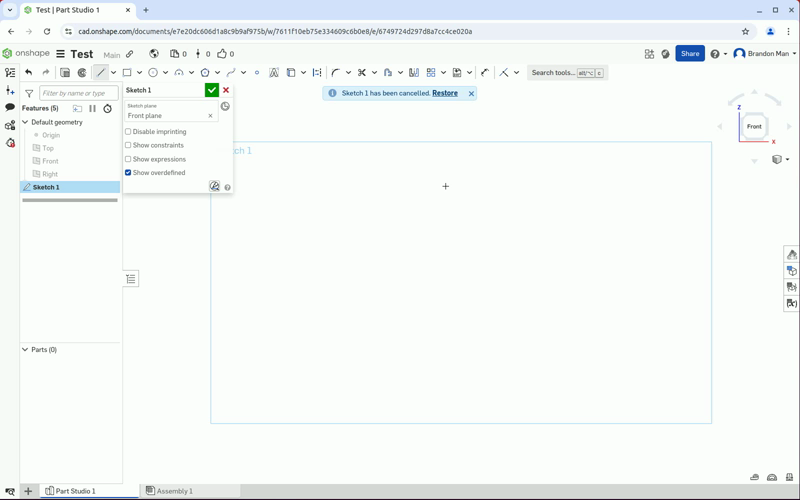
key_up(shift)
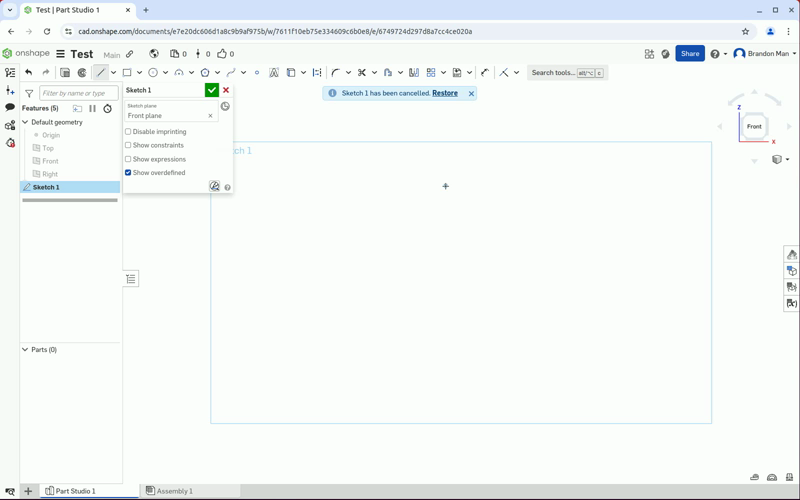
key_down(shift)
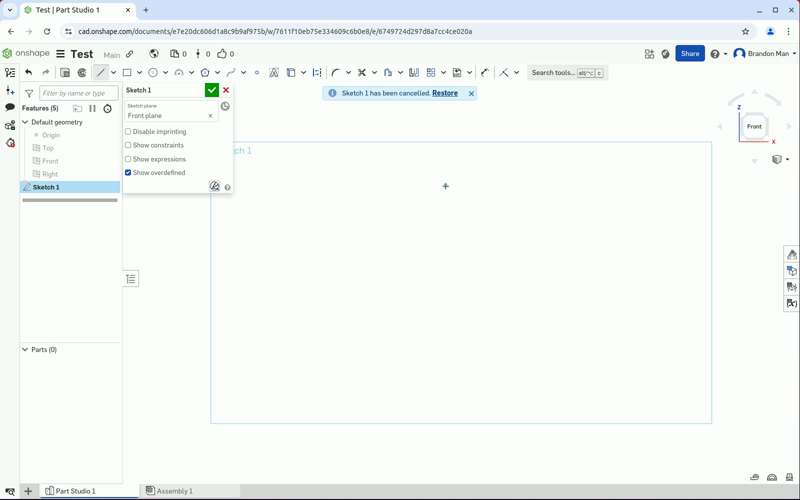
mouse_move(459, 338)
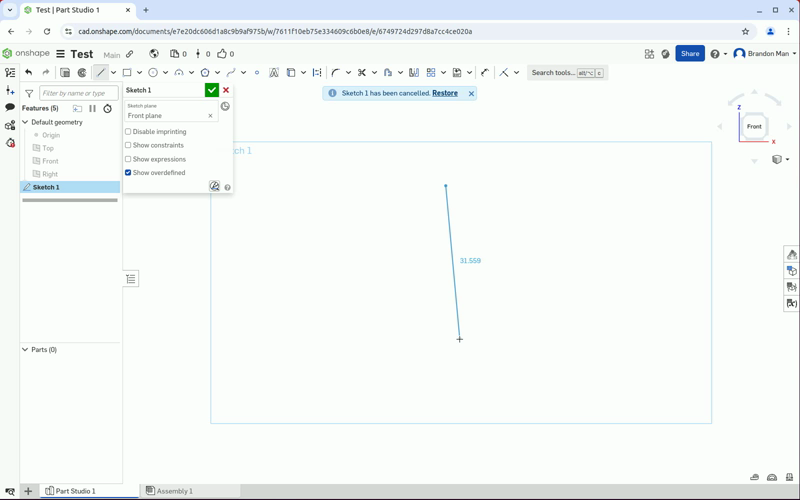
click(459, 338)
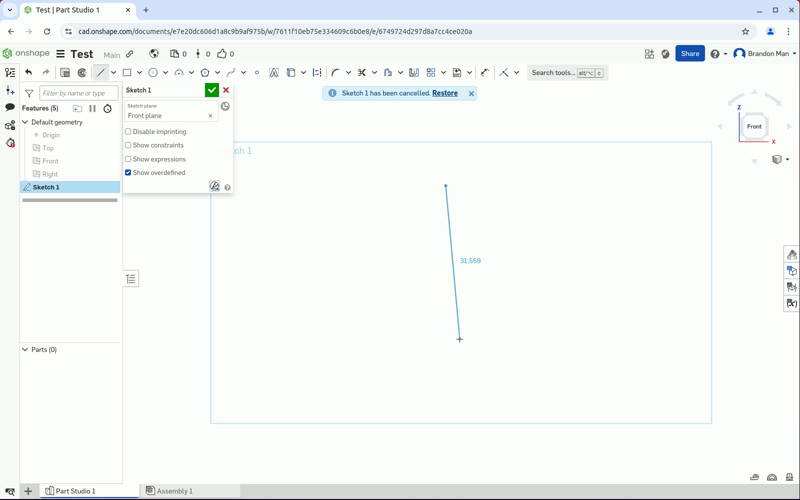
key_up(shift)
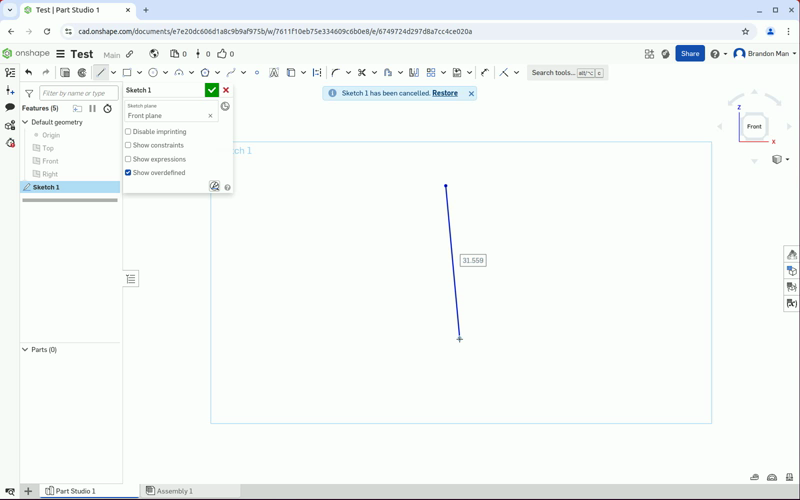
key_down(shift)
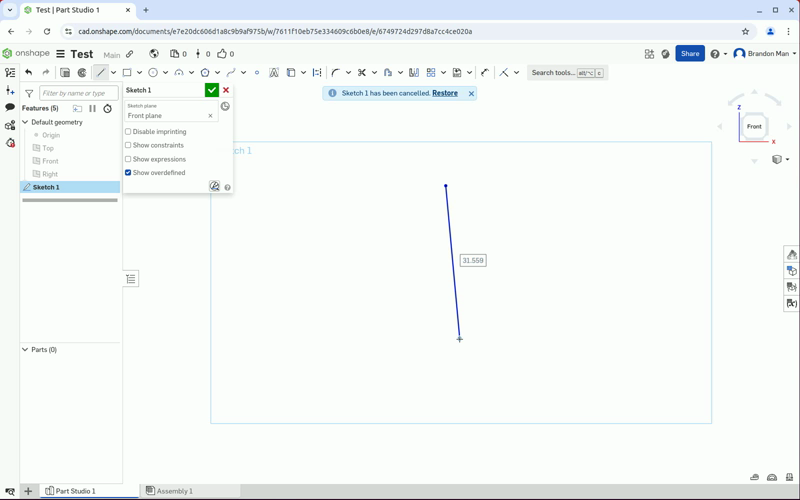
mouse_move(489, 338)
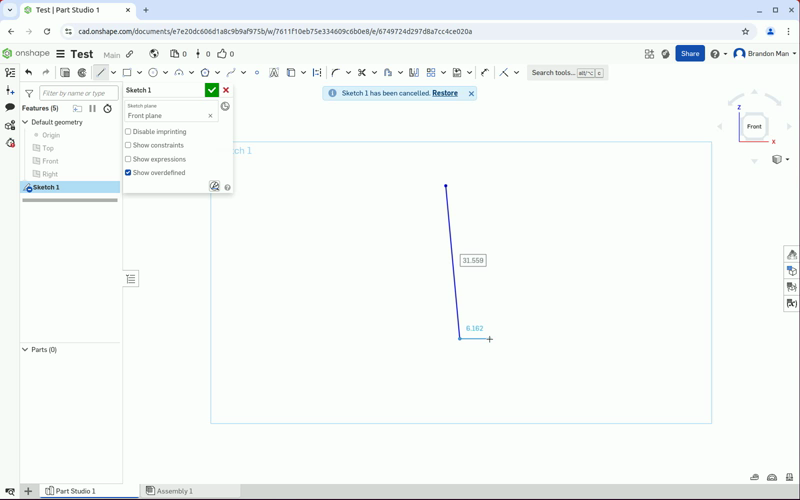
mouse_move(510, 352)
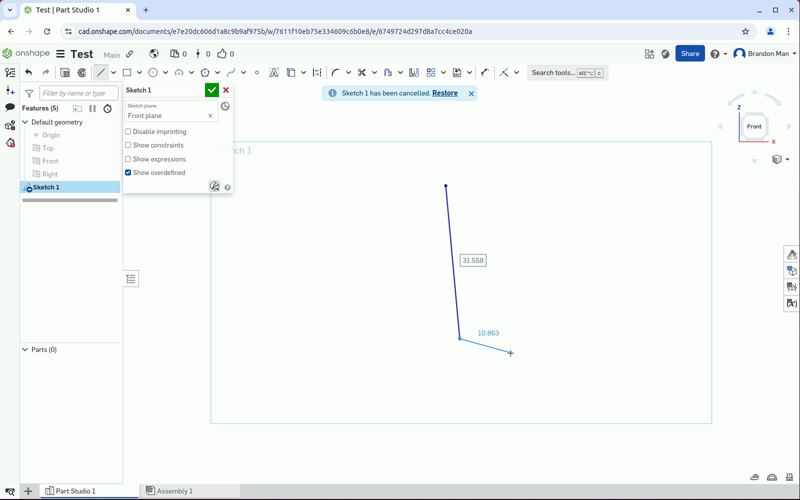
click(510, 352)
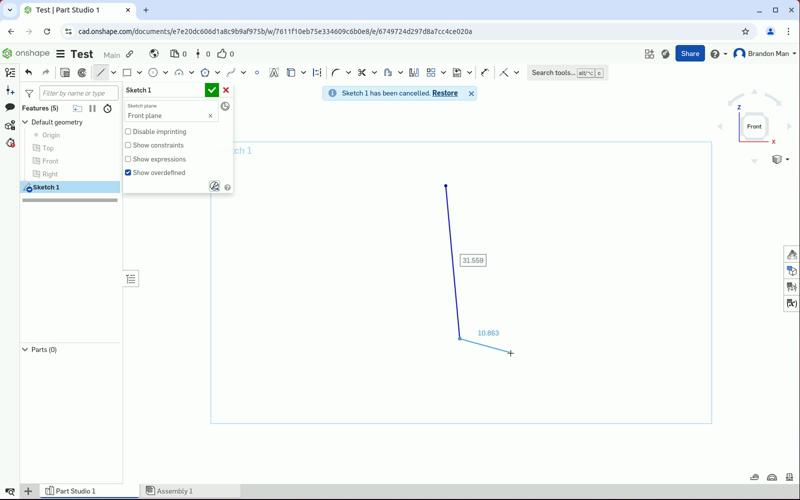
key_up(shift)
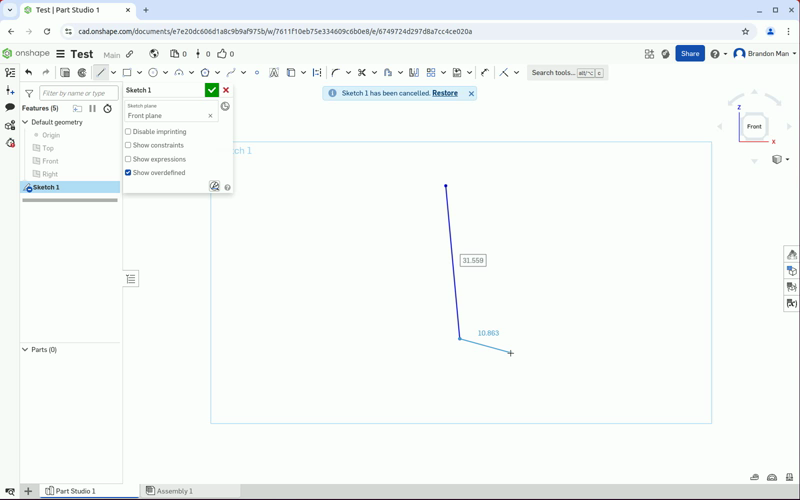
key_down(shift)
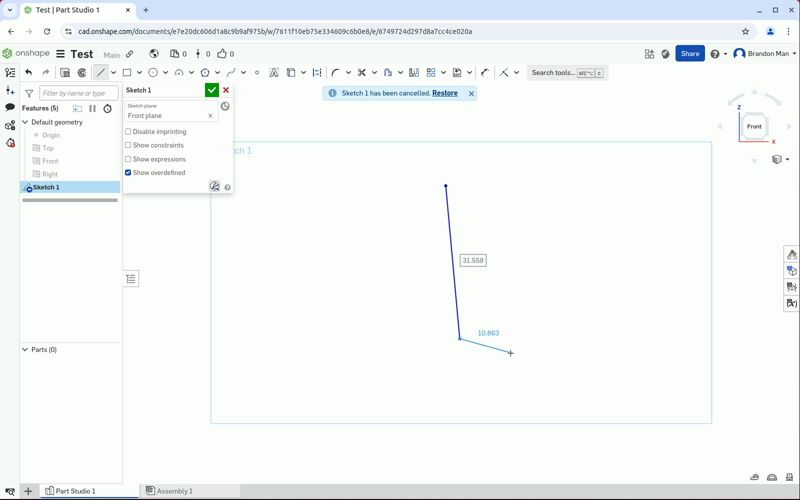
mouse_move(510, 199)
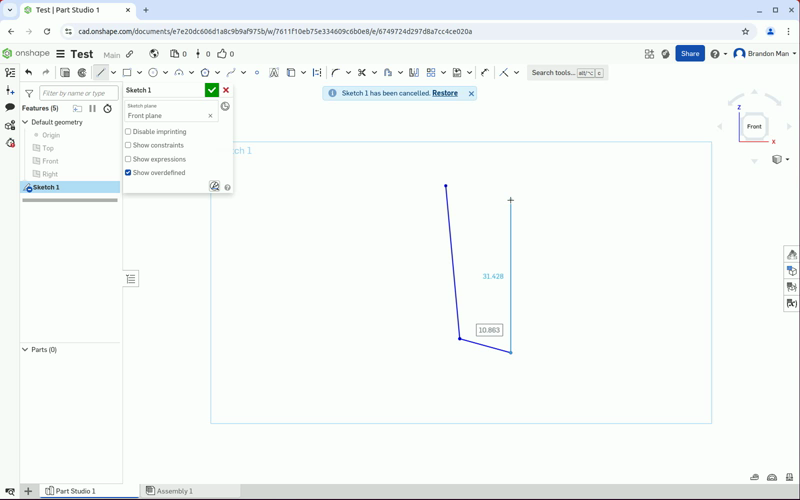
click(510, 199)
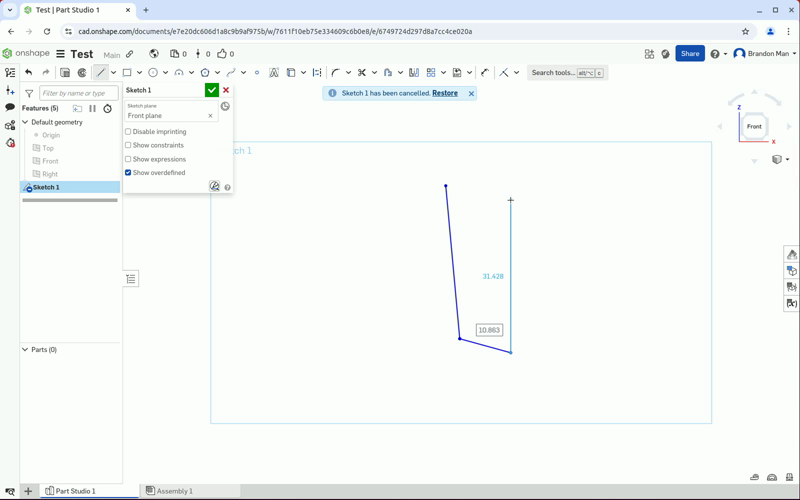
key_up(shift)
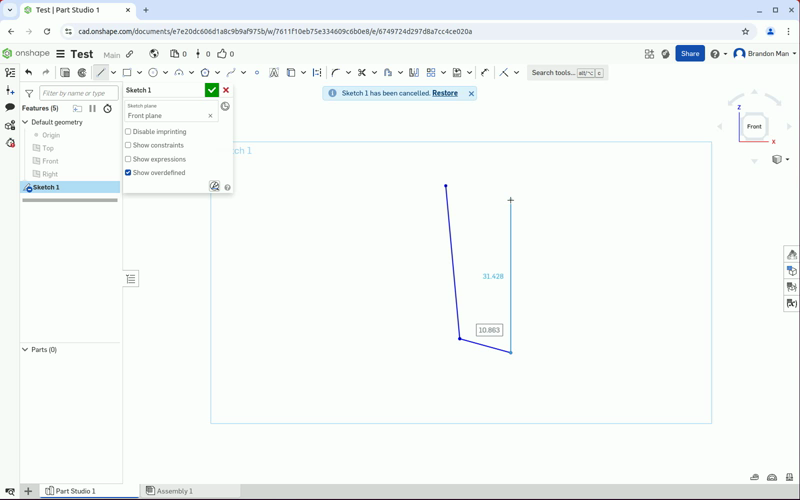
key_down(shift)
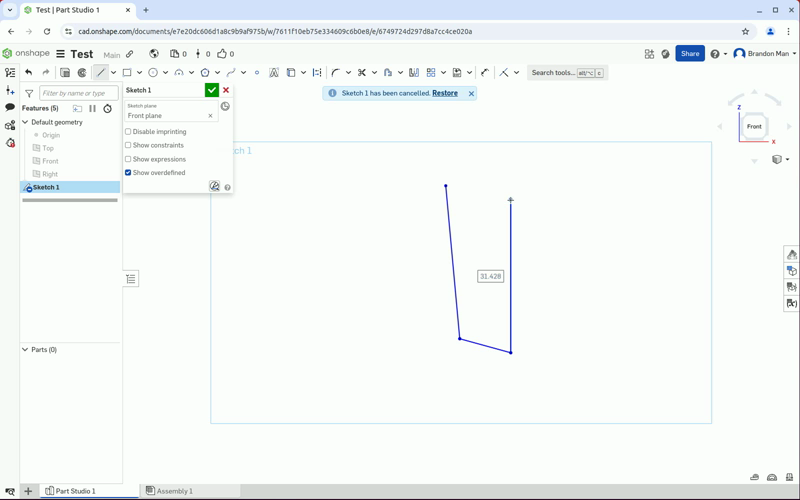
mouse_move(445, 185)
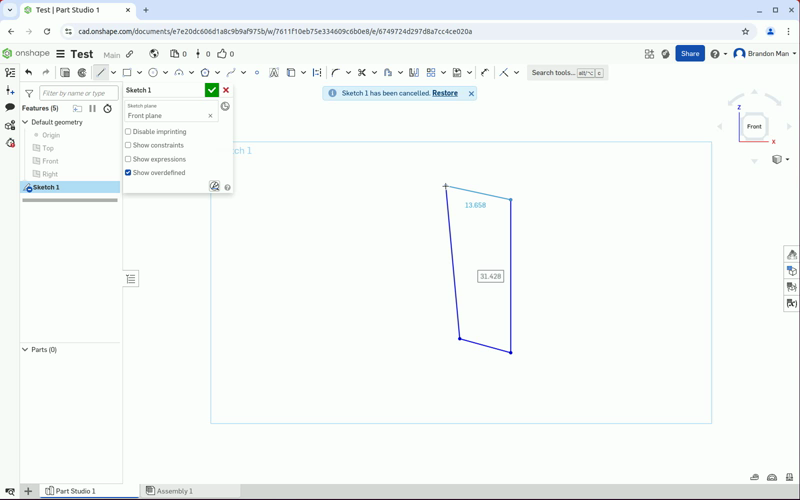
key_up(shift)
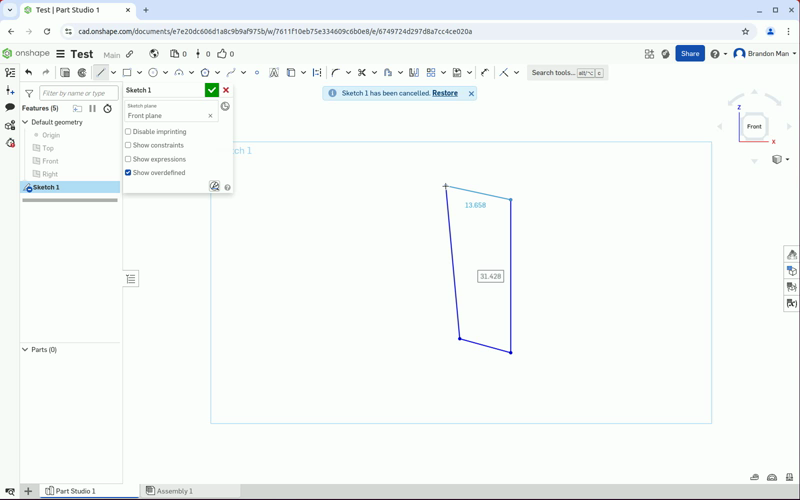
click(445, 185)
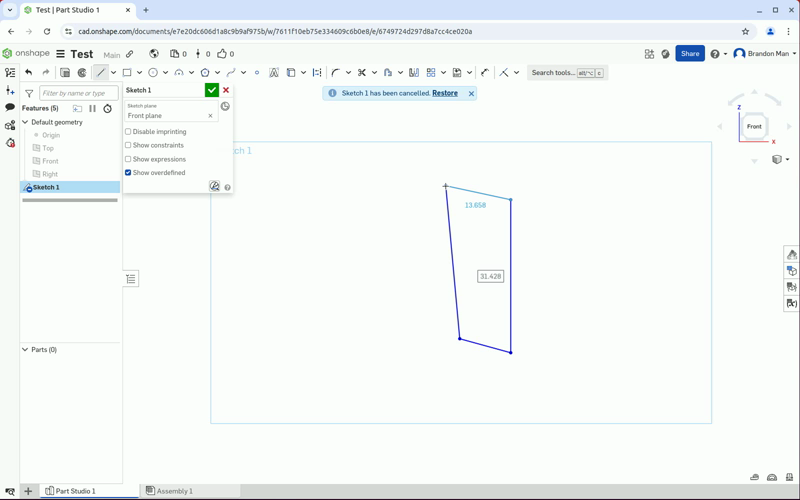
key(esc)
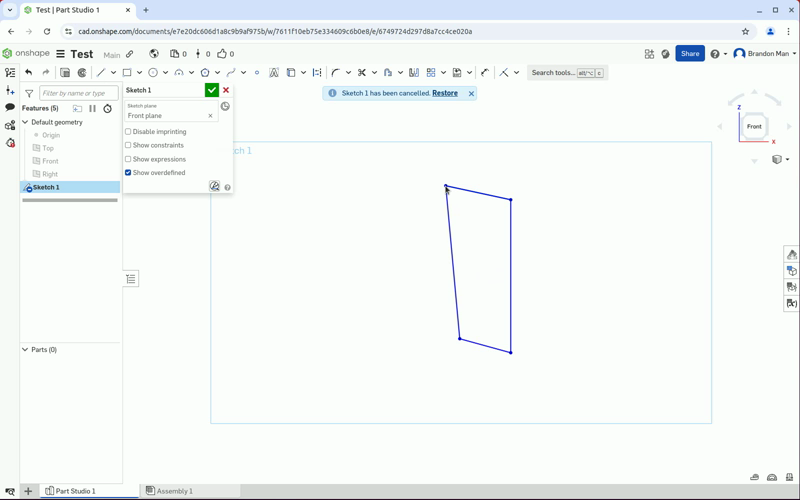
mouse_move(501, 226)
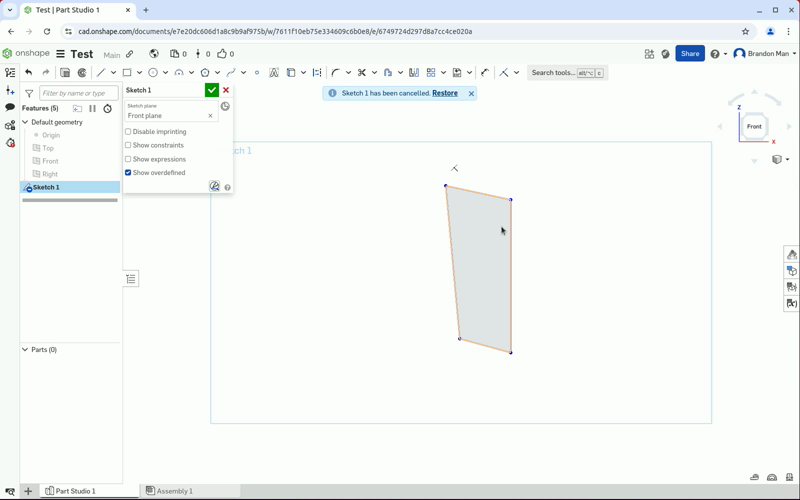
click(501, 226)
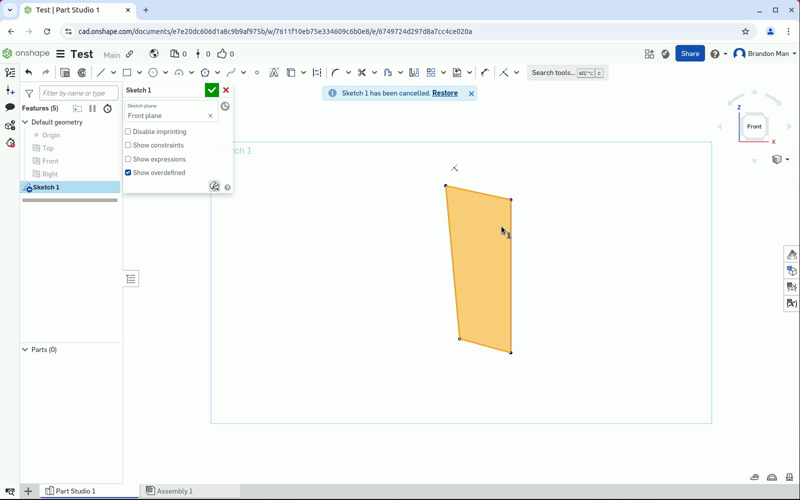
mouse_move(73, 352)
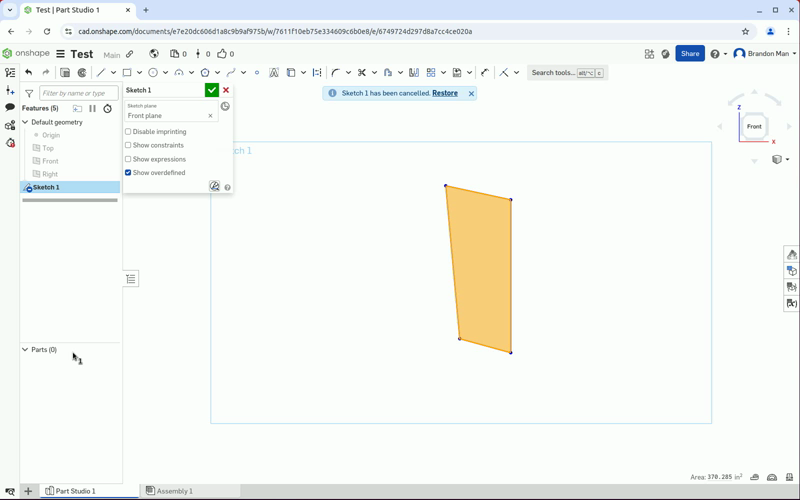
key(shift+y)
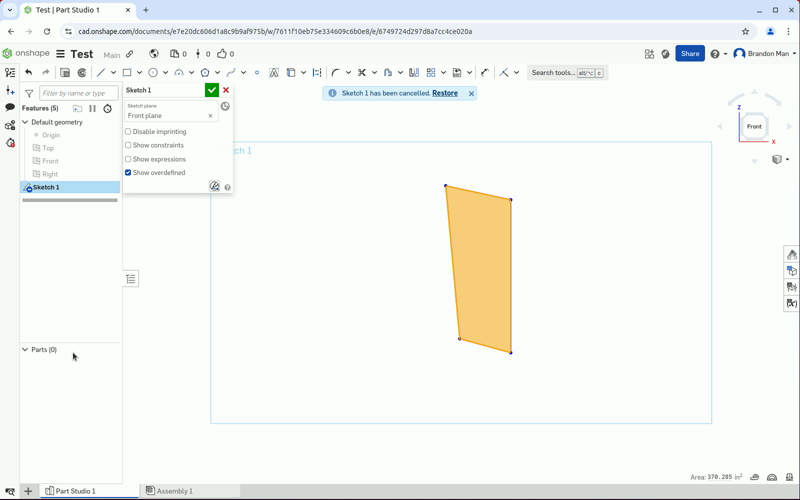
key(shift+e)
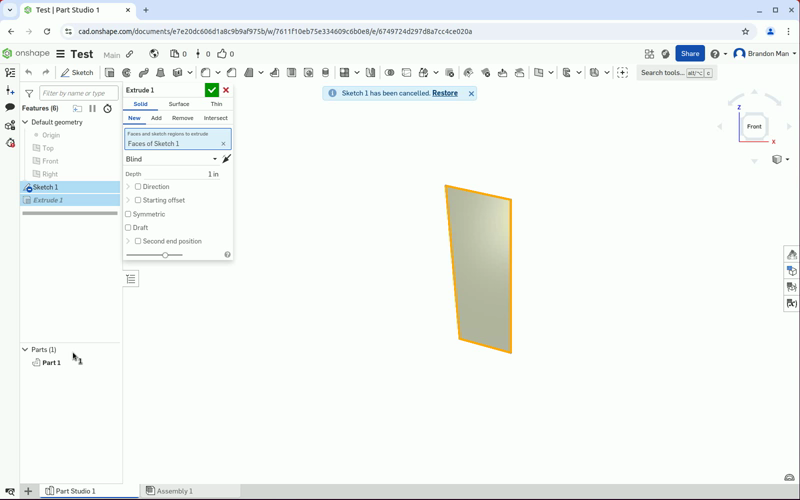
mouse_move(143, 106)
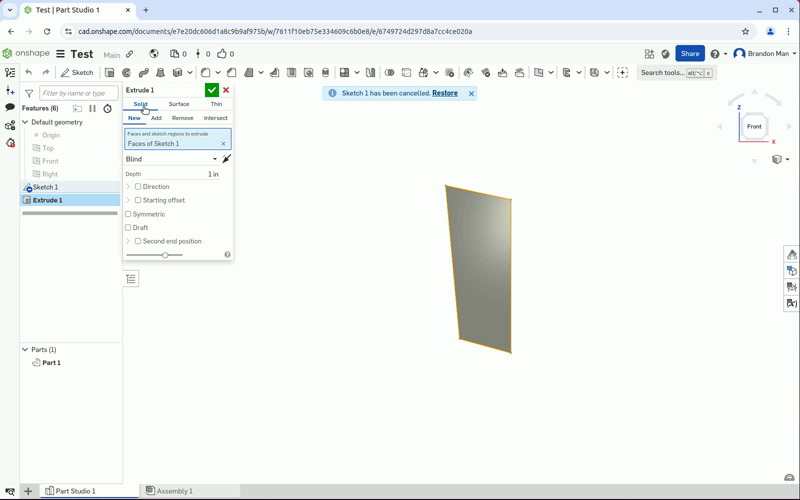
click(143, 106)
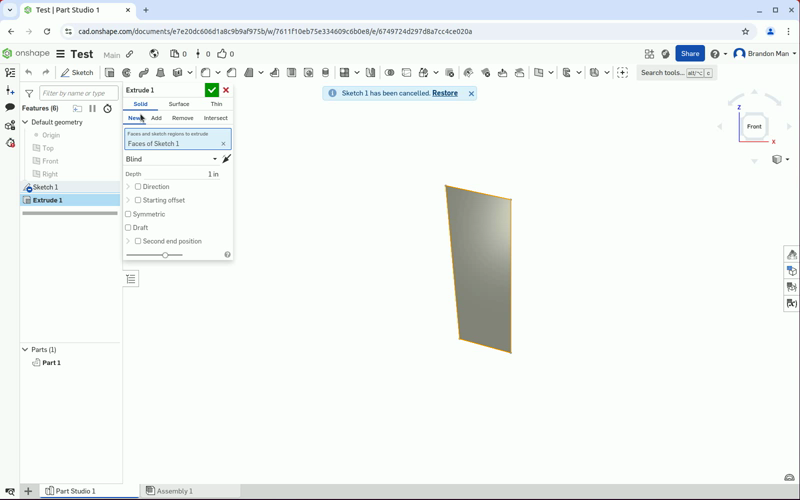
mouse_move(137, 120)
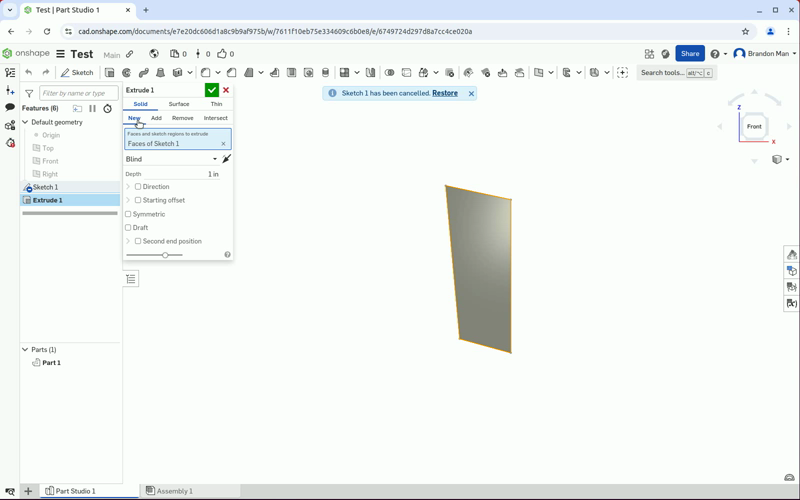
click(137, 120)
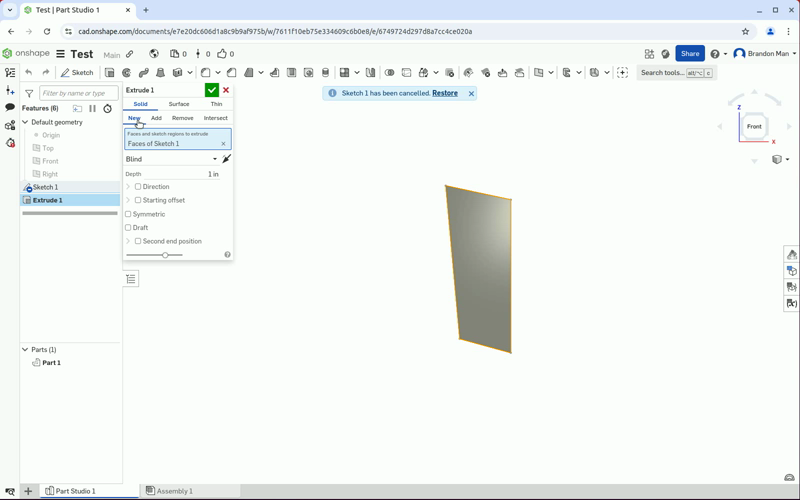
key(tab, 4)
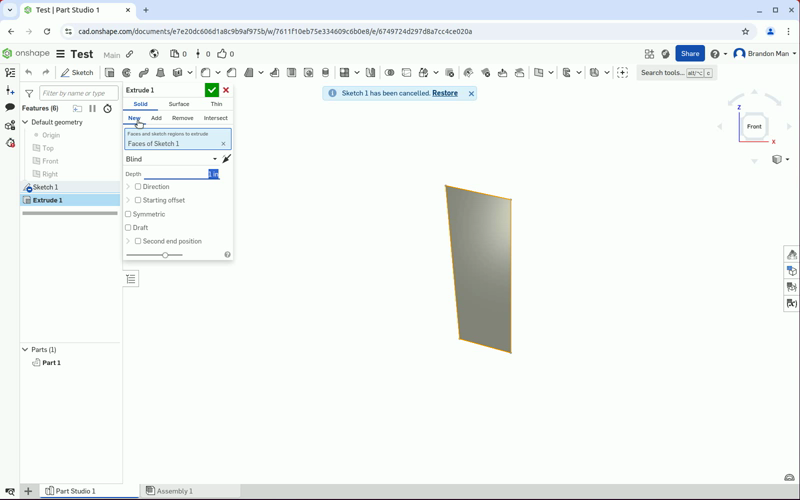
text(20.22)
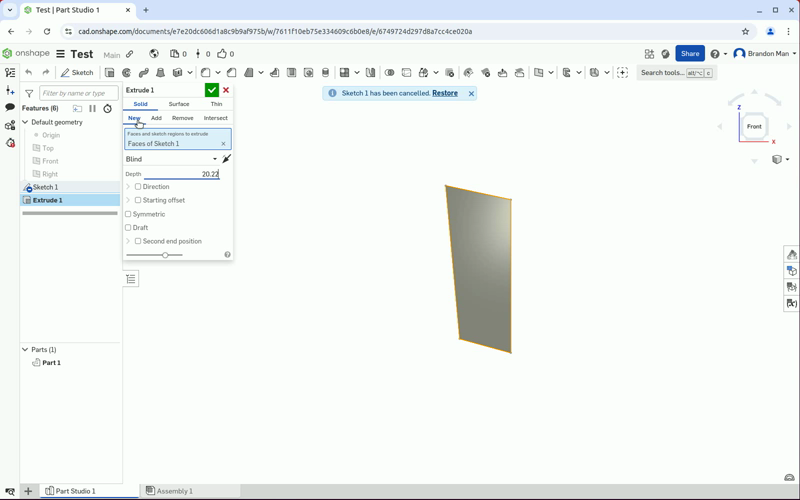
key(enter)
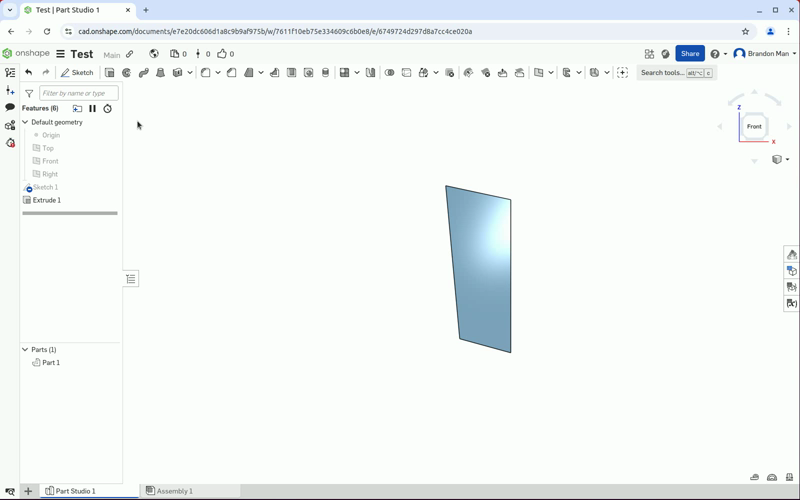
key(shift+h)
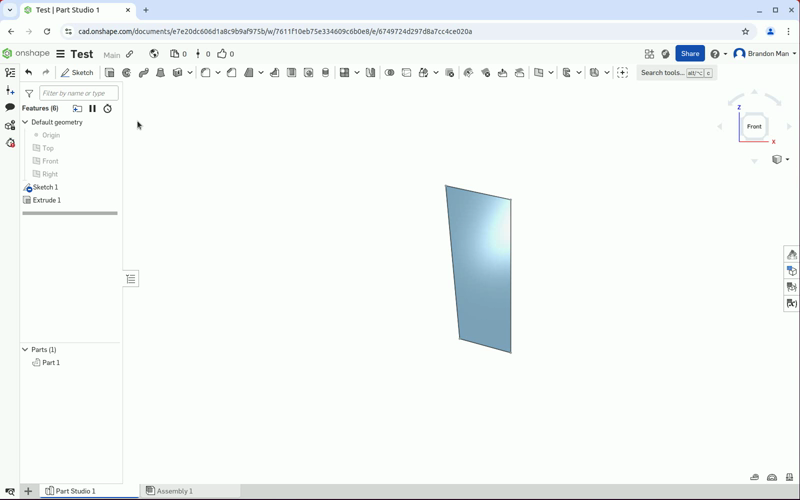
key(shift+h)
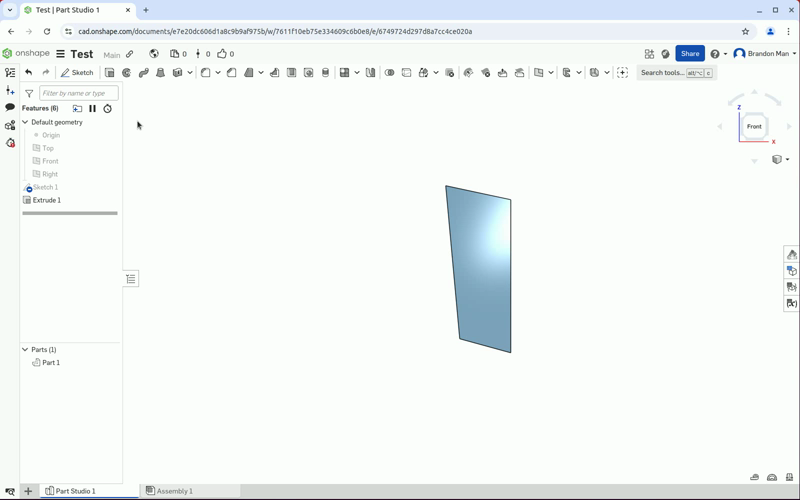
mouse_move(73, 189)
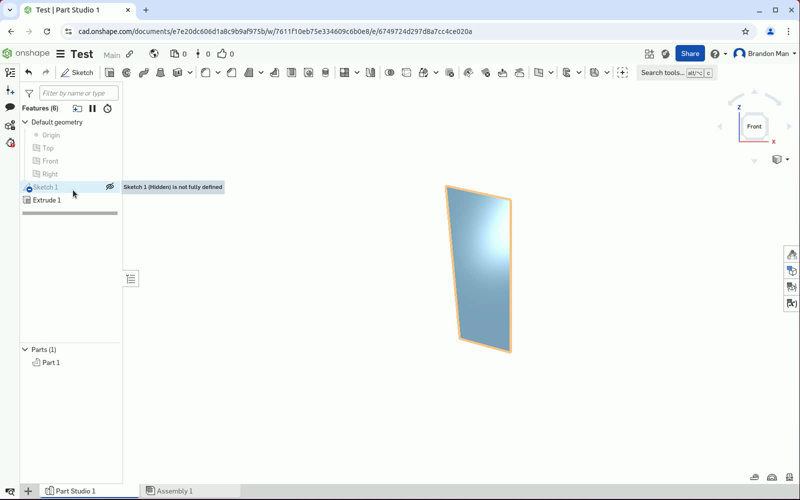
click(73, 189)
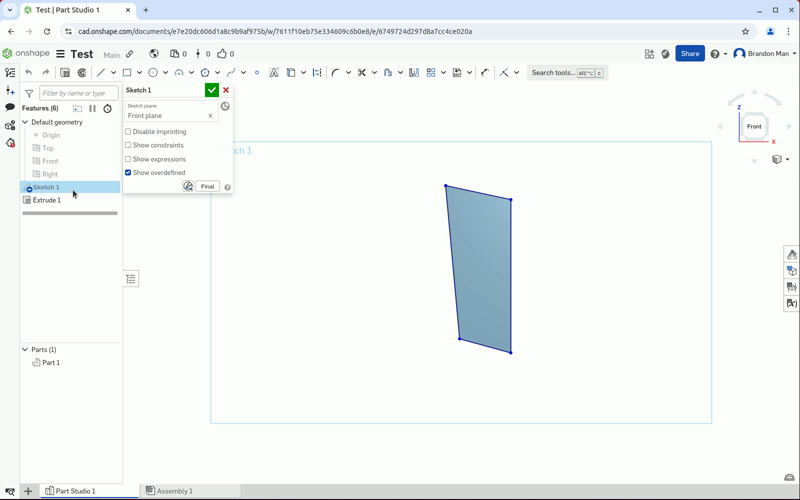
mouse_move(229, 92)
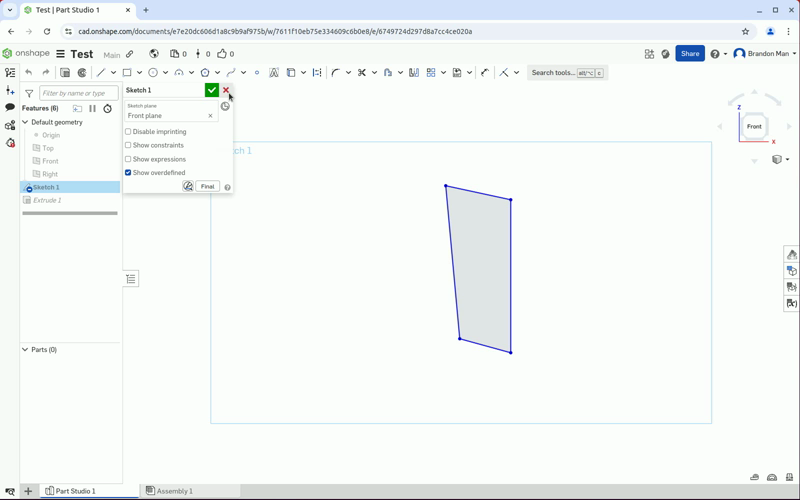
click(229, 92)
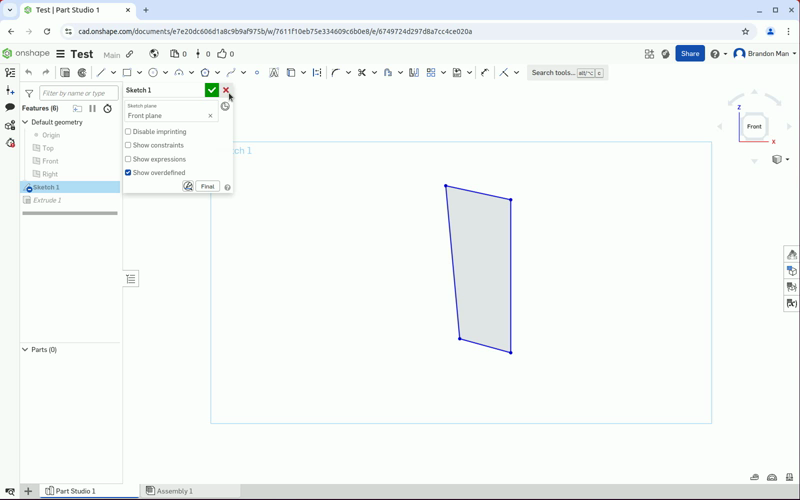
key(shift+s)
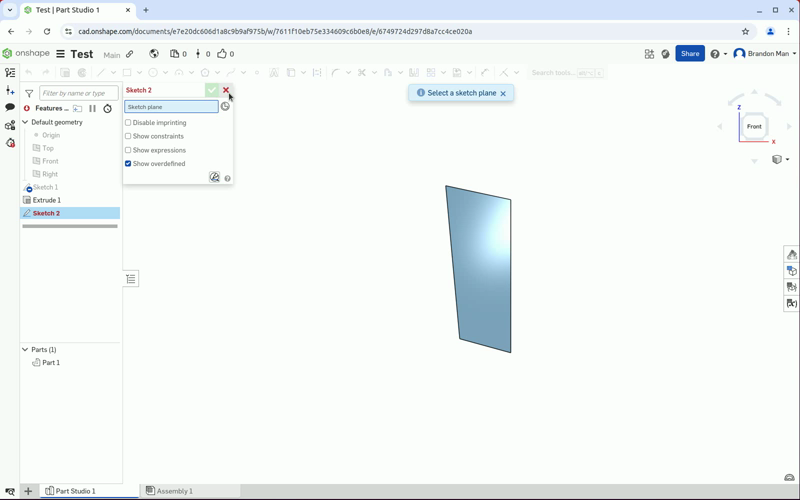
mouse_move(73, 163)
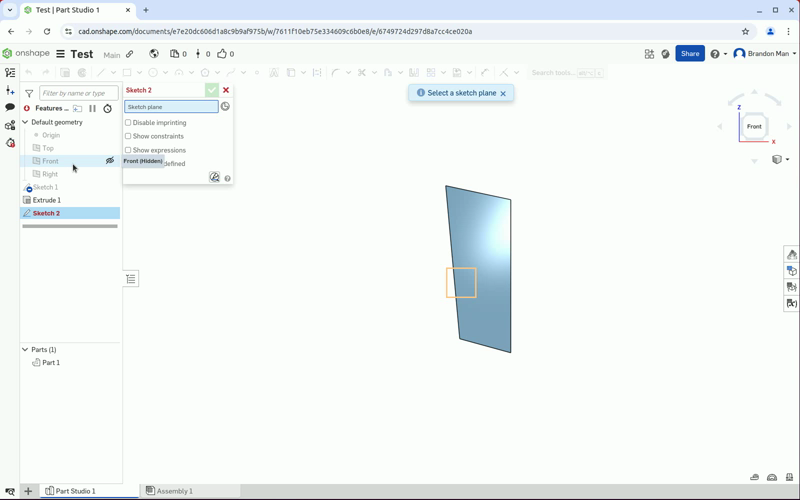
click(73, 163)
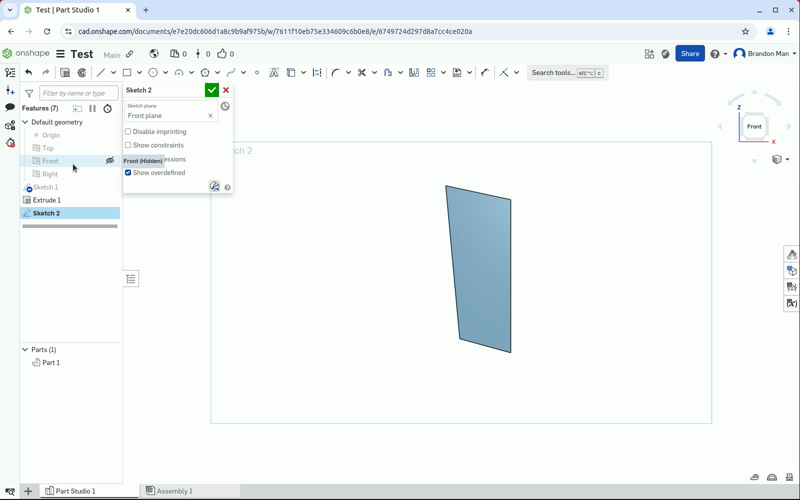
mouse_move(73, 352)
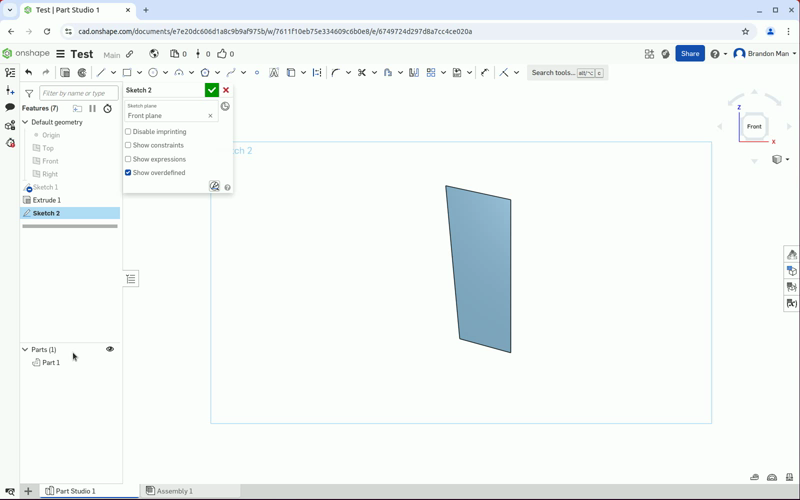
key(y)
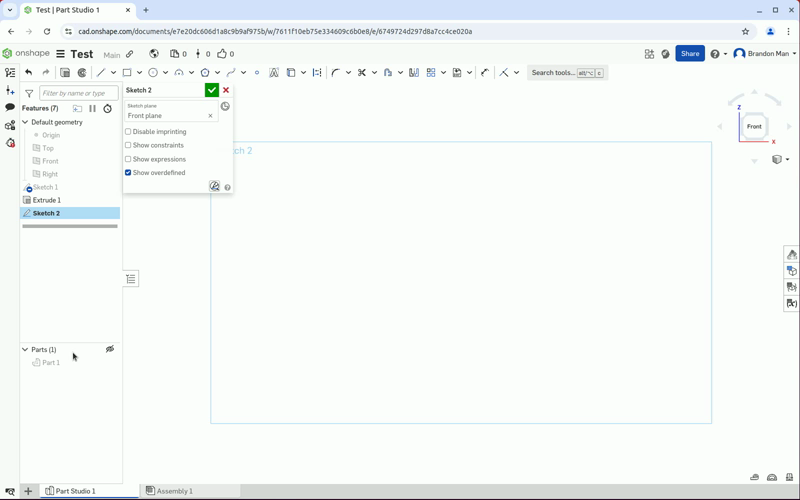
key(l)
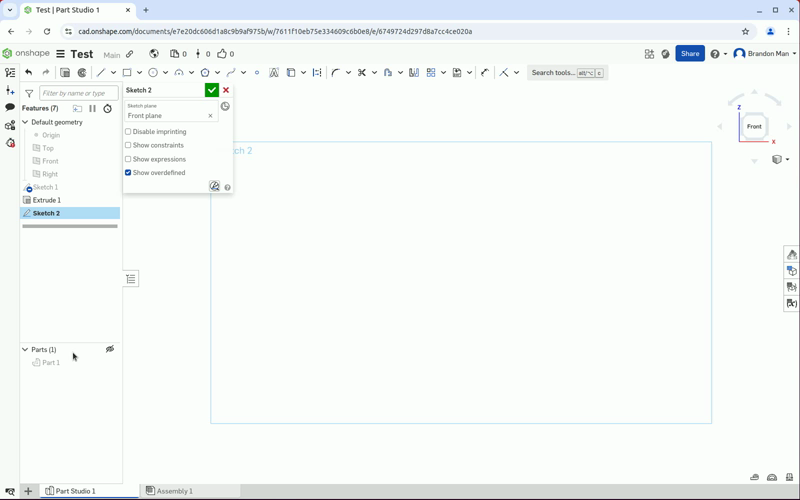
key_down(shift)
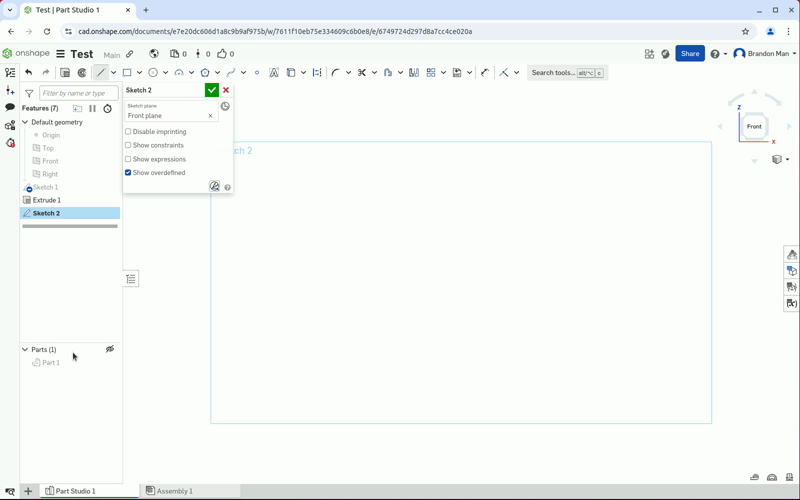
mouse_move(512, 353)
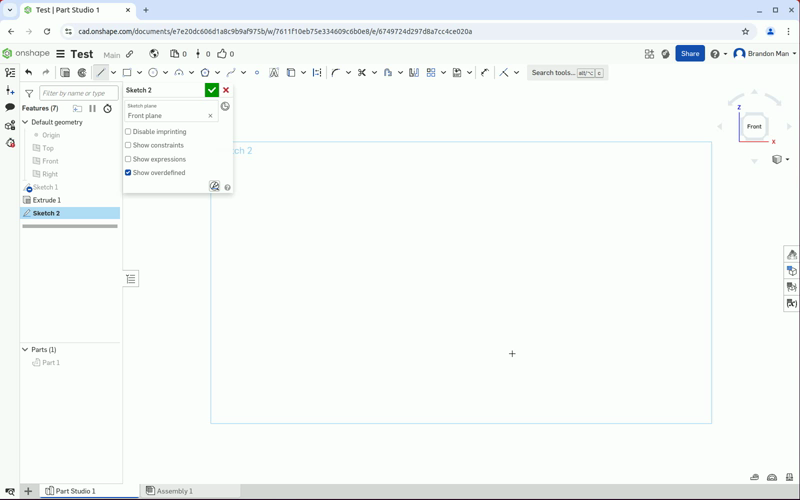
click(512, 353)
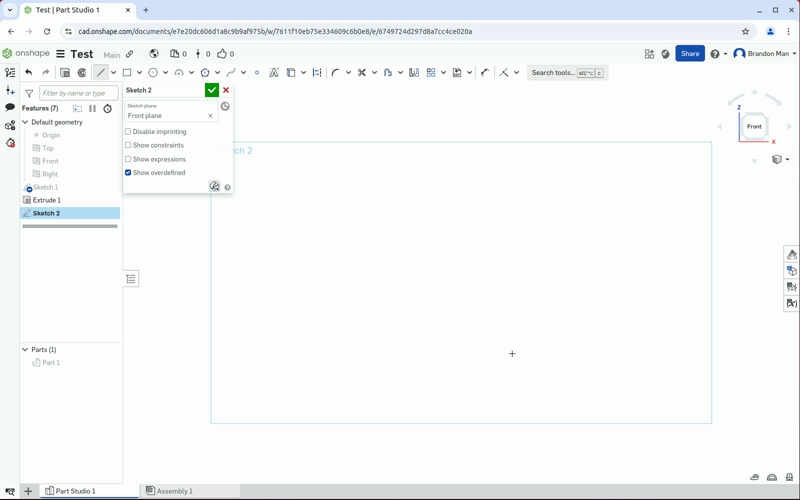
key_up(shift)
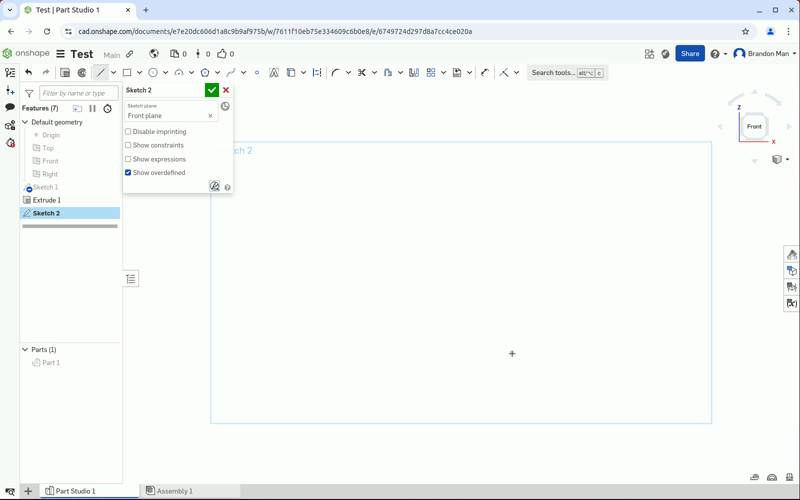
key_down(shift)
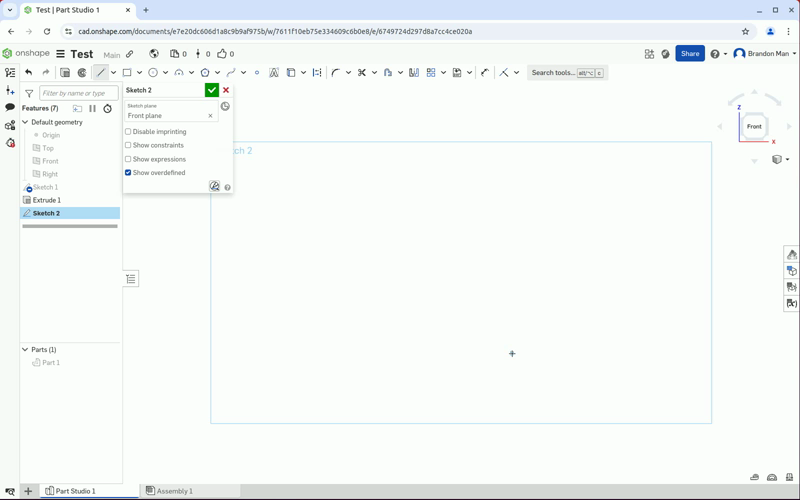
mouse_move(542, 353)
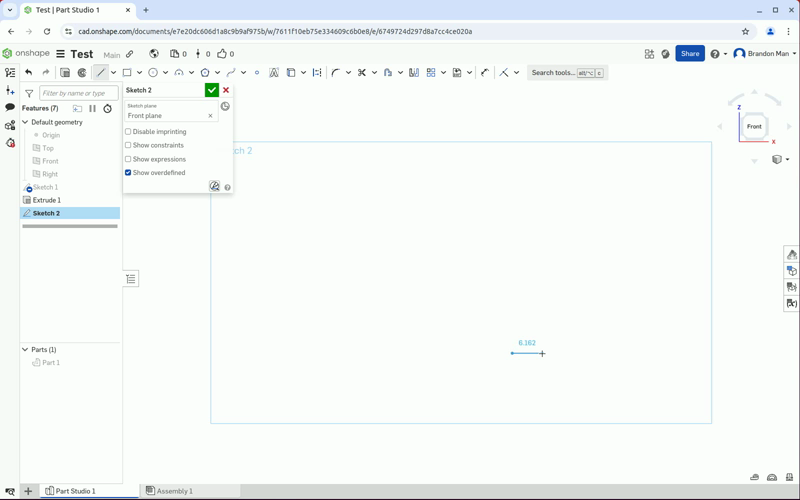
mouse_move(558, 326)
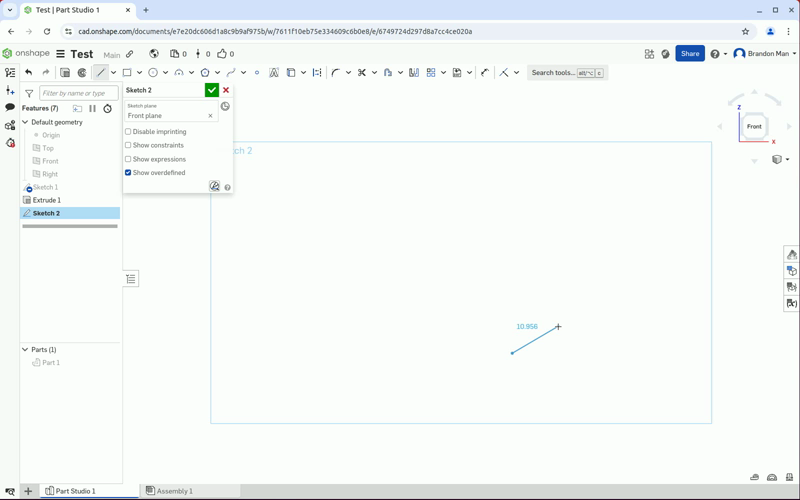
click(558, 326)
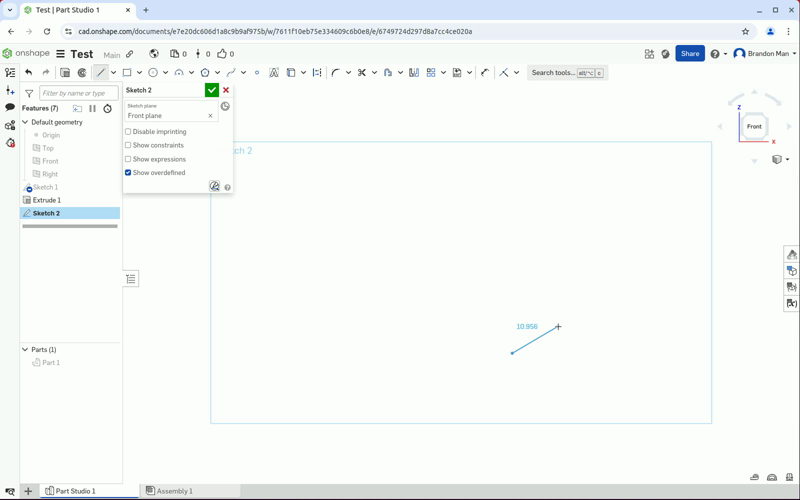
key_up(shift)
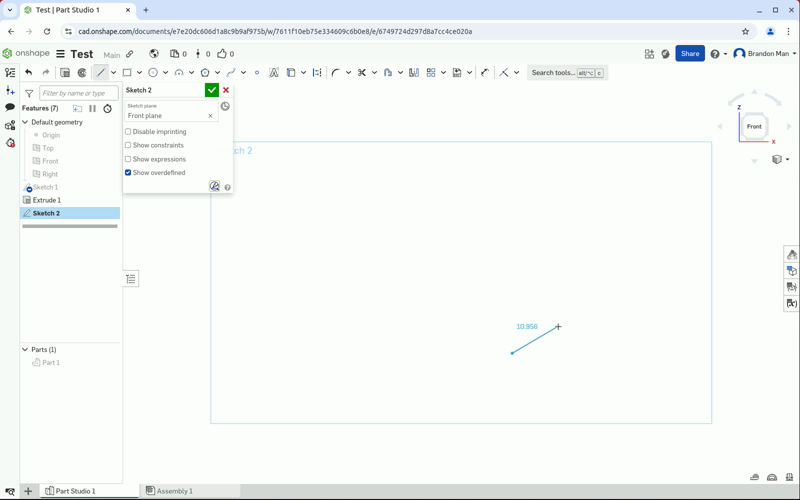
key_down(shift)
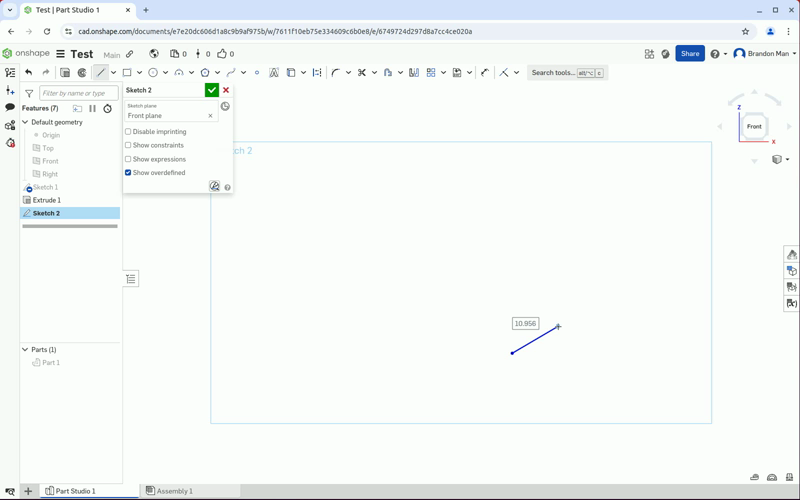
mouse_move(570, 171)
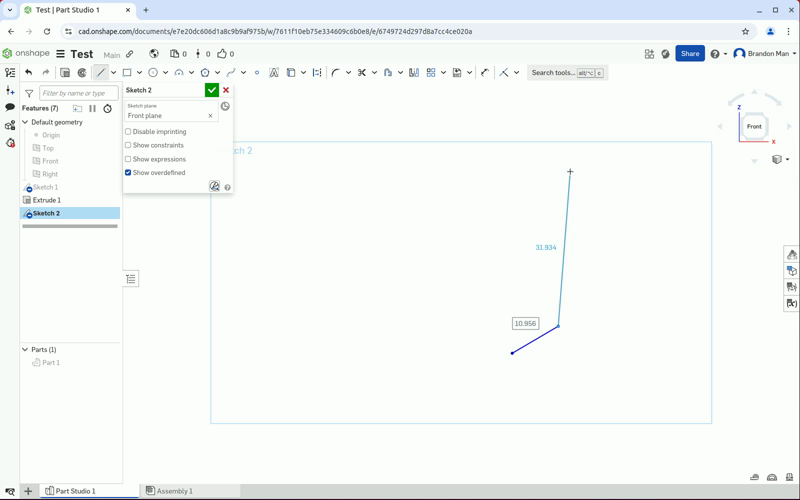
click(570, 171)
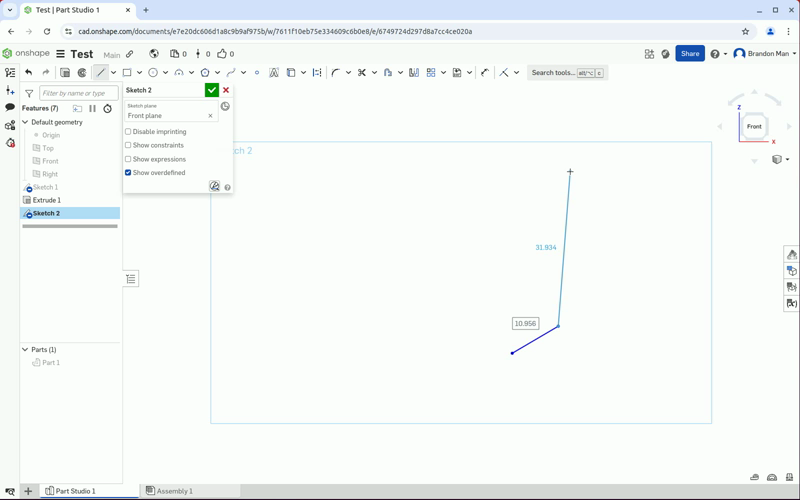
key_up(shift)
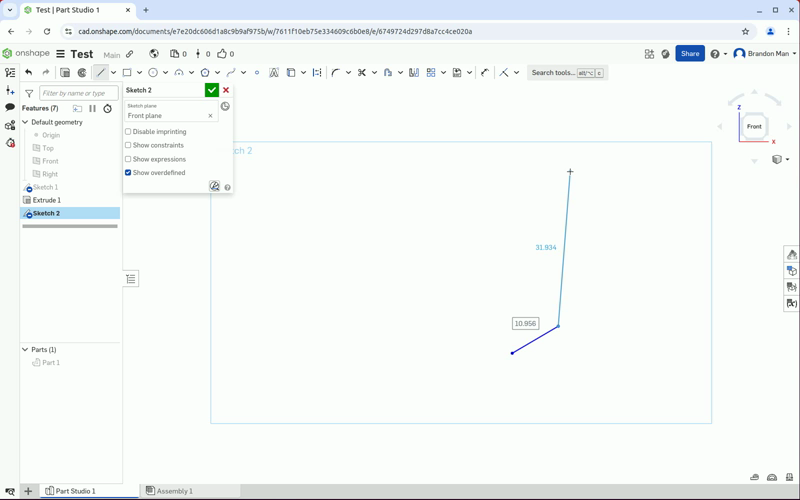
key_down(shift)
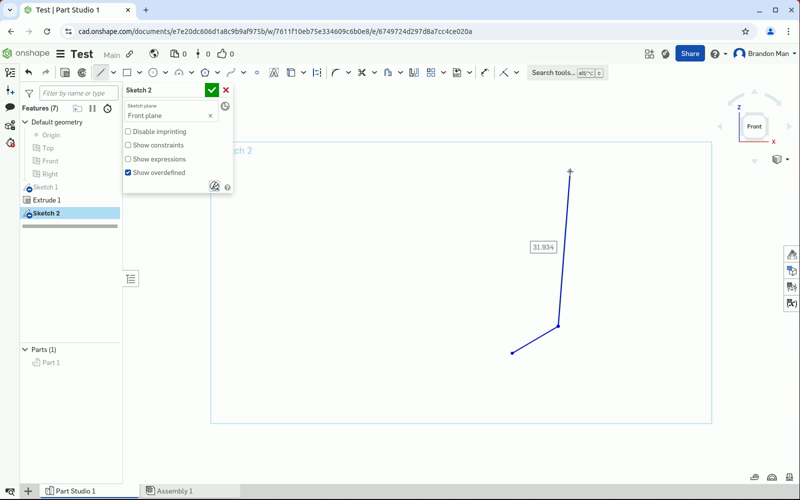
mouse_move(512, 199)
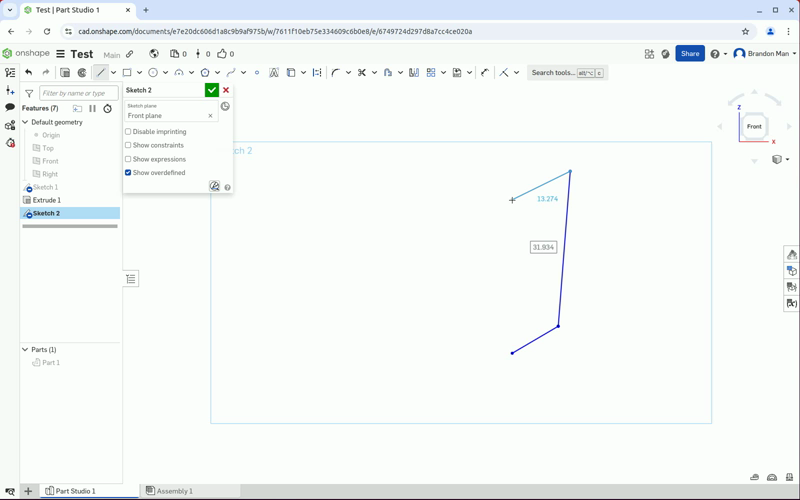
click(512, 199)
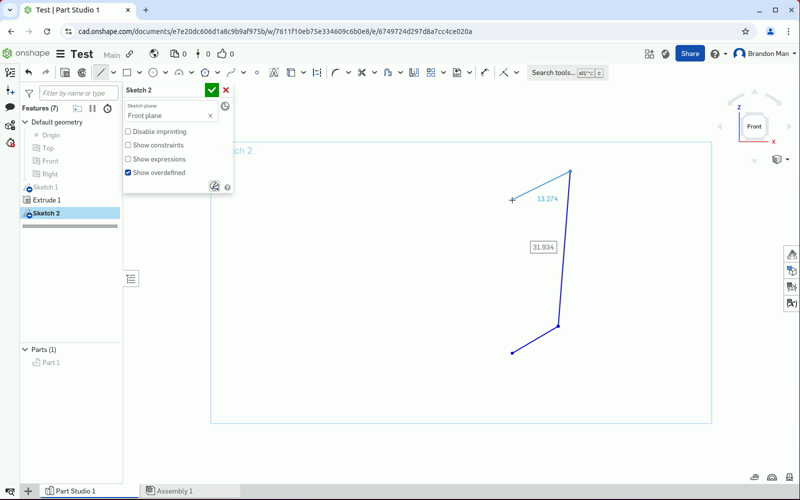
key_up(shift)
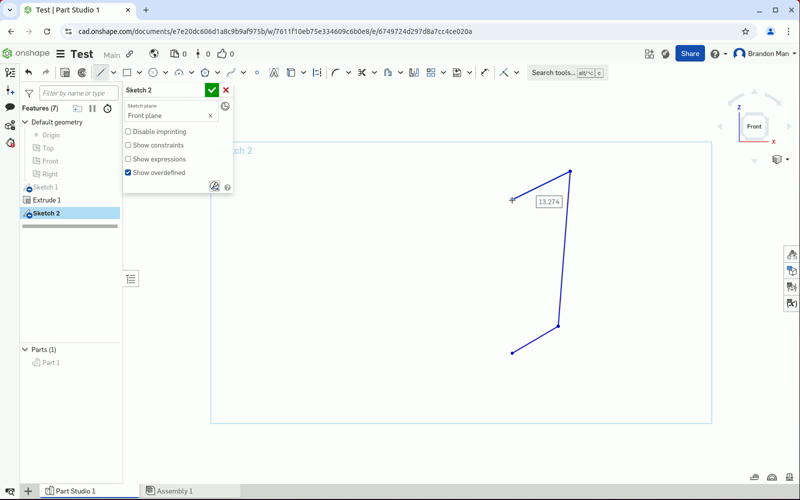
key_down(shift)
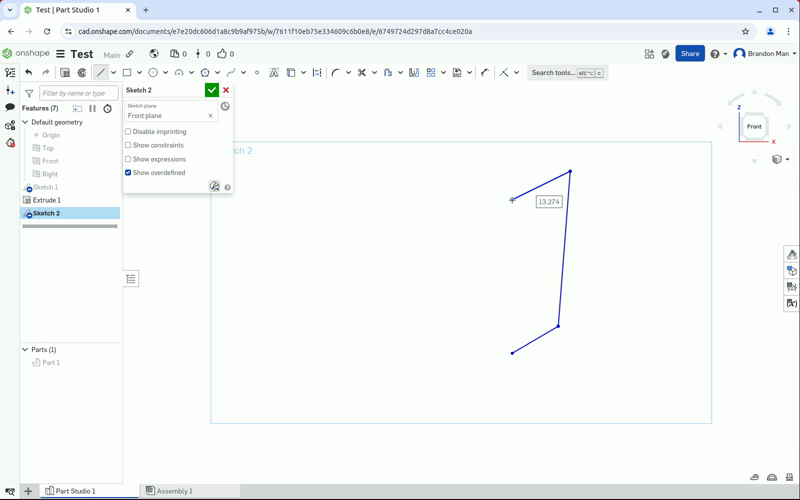
mouse_move(512, 353)
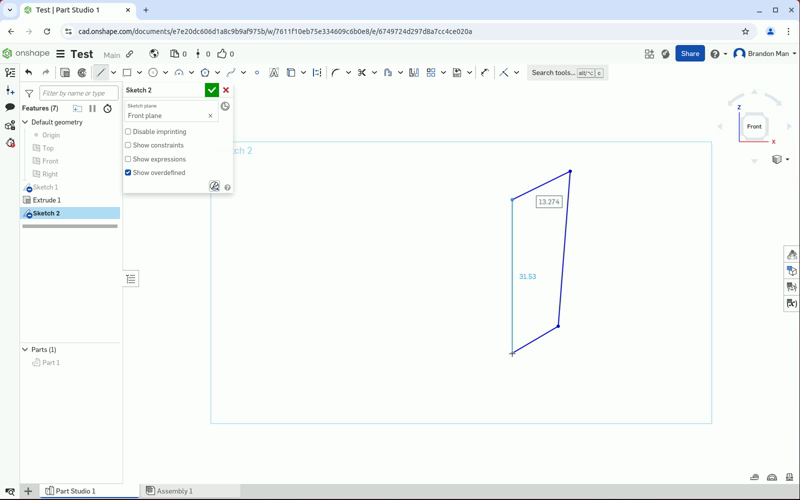
key_up(shift)
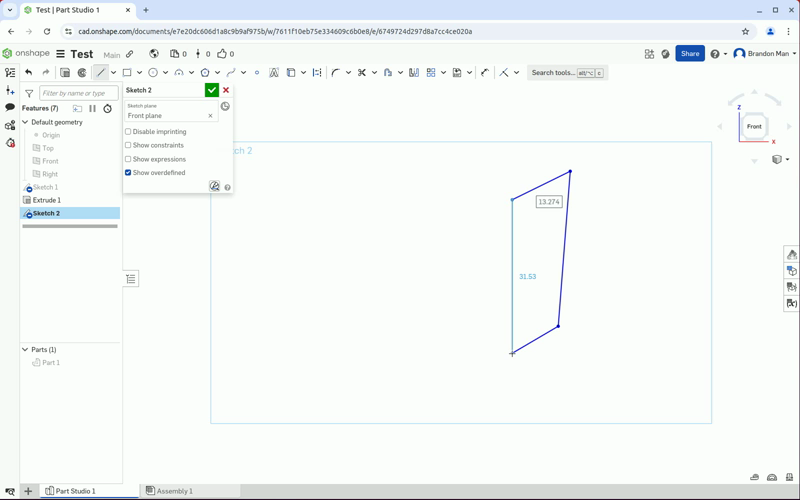
click(512, 353)
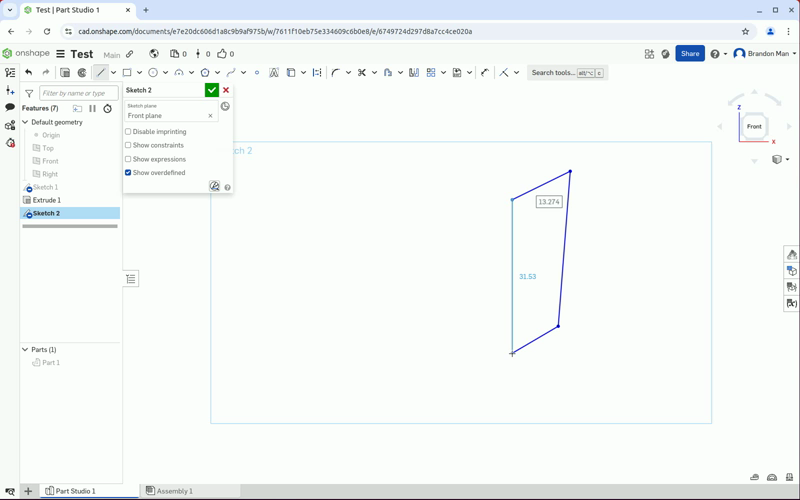
key(esc)
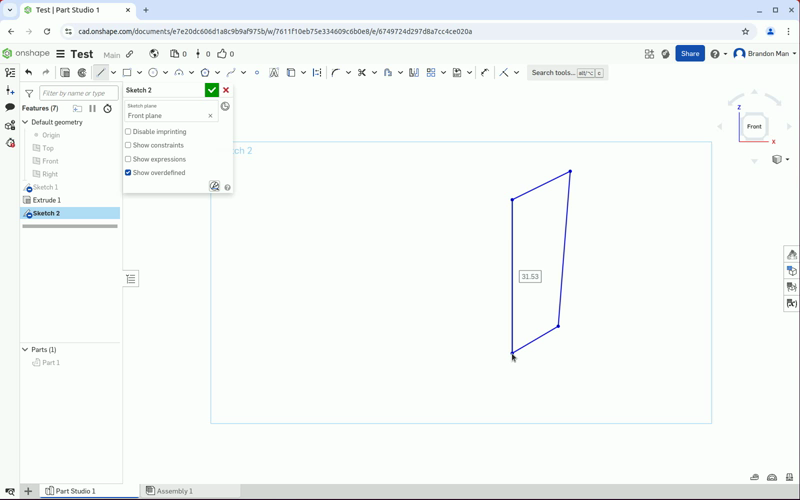
mouse_move(524, 301)
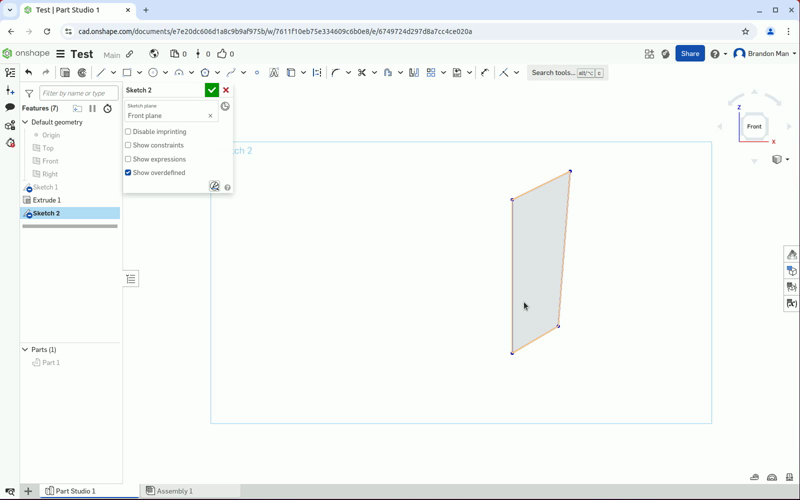
click(524, 301)
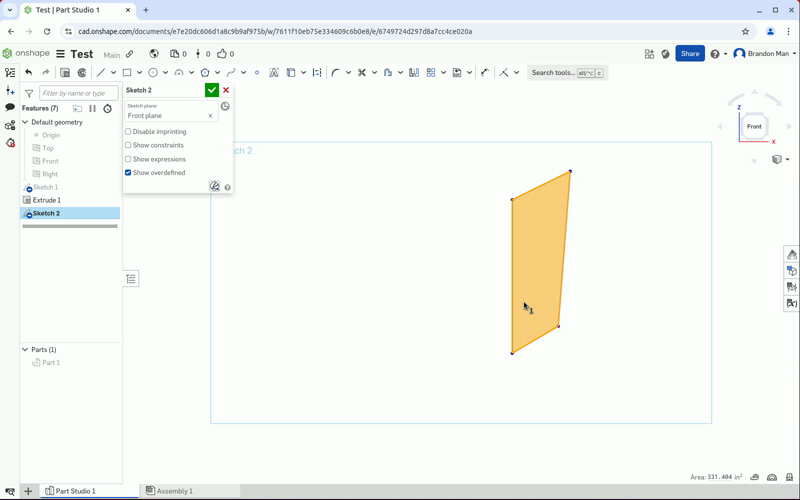
mouse_move(73, 352)
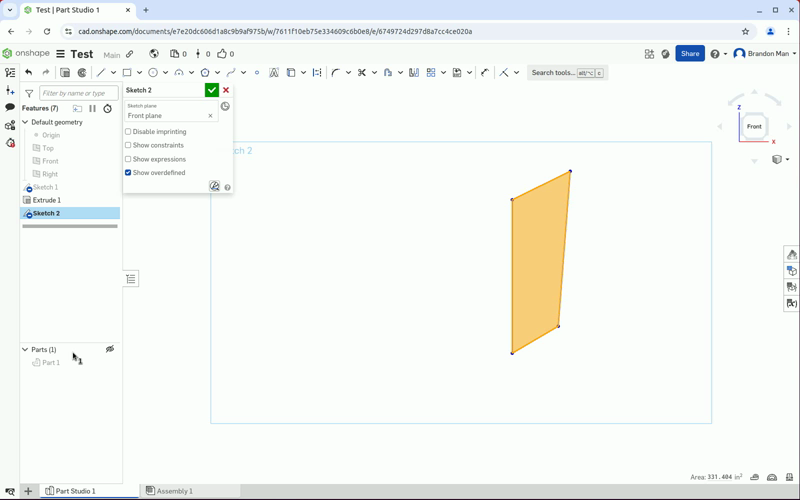
key(shift+y)
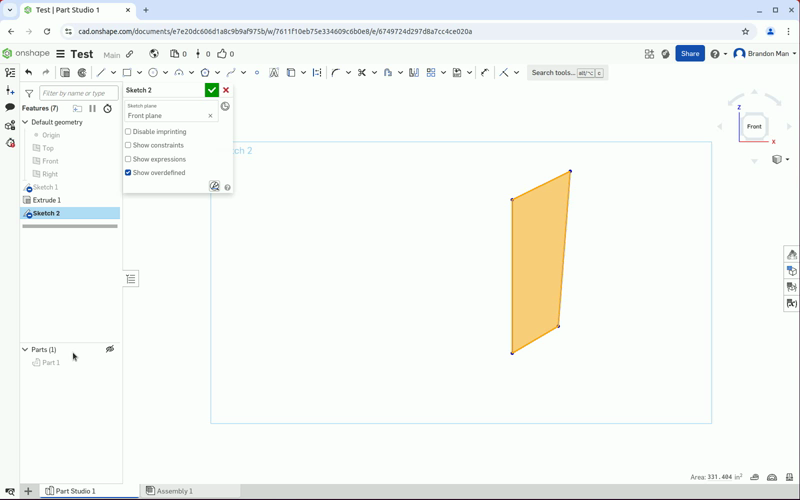
key(shift+e)
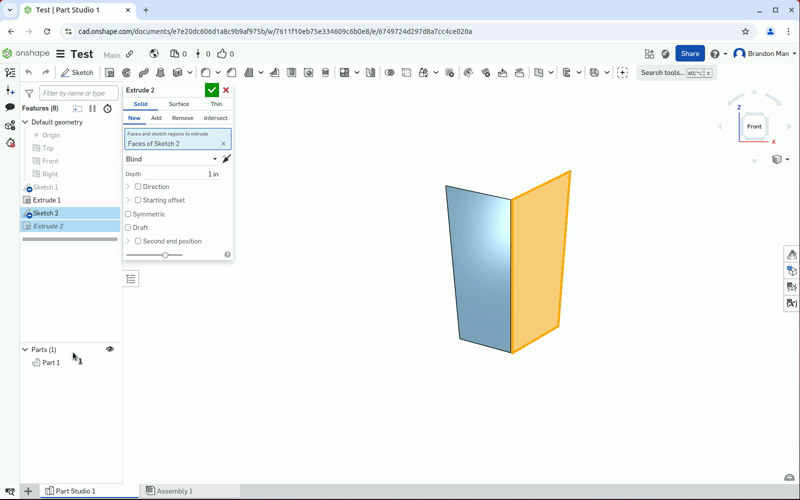
mouse_move(143, 106)
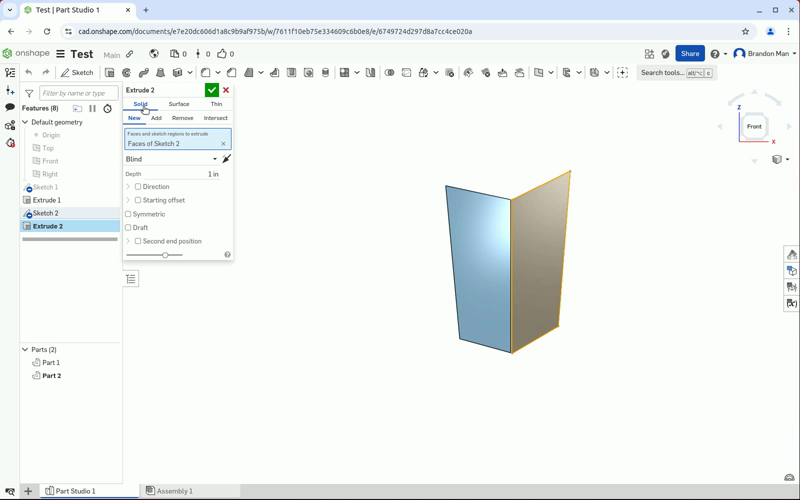
click(143, 106)
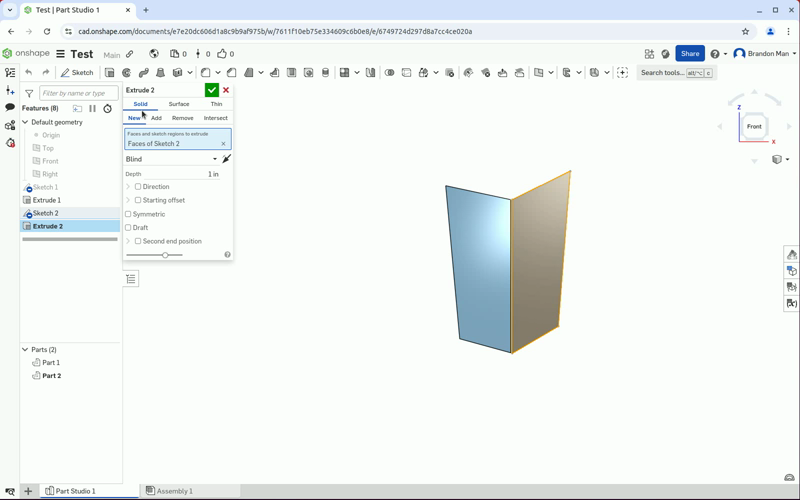
mouse_move(137, 120)
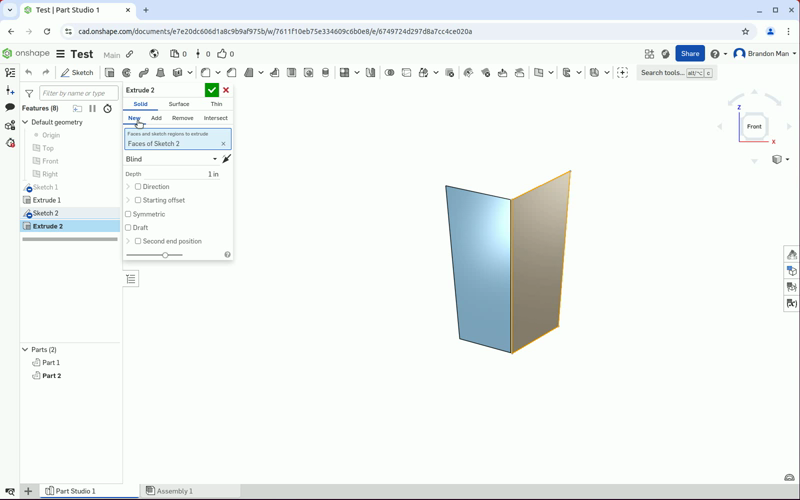
click(137, 120)
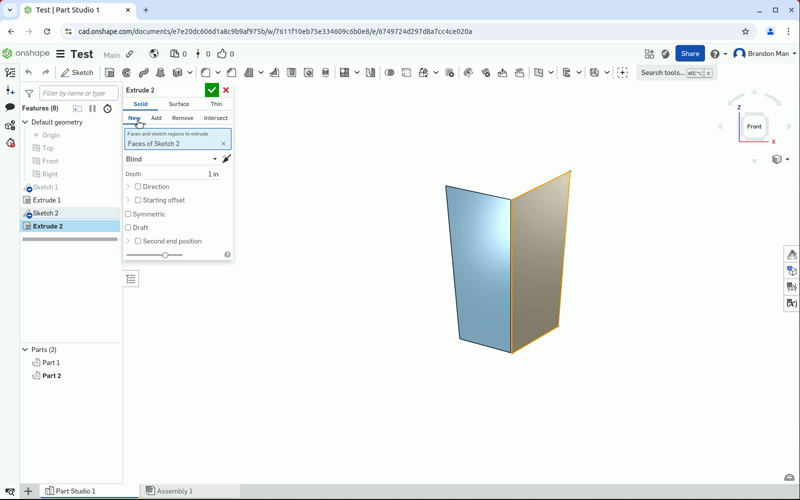
key(tab, 4)
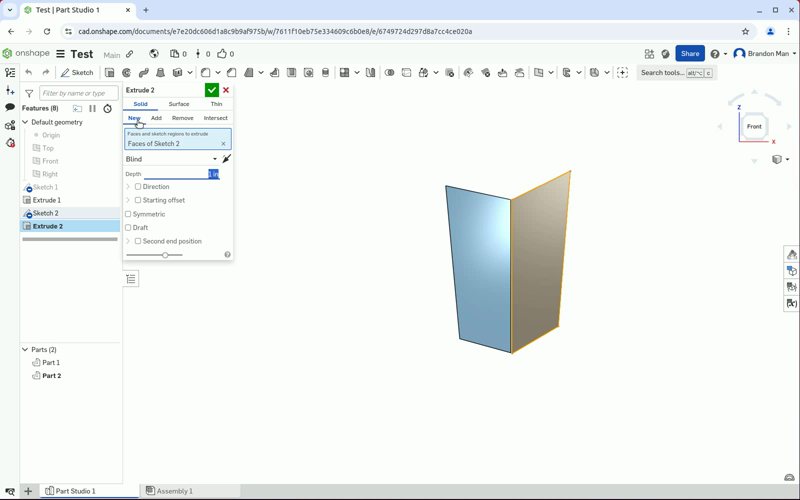
text(20.22)
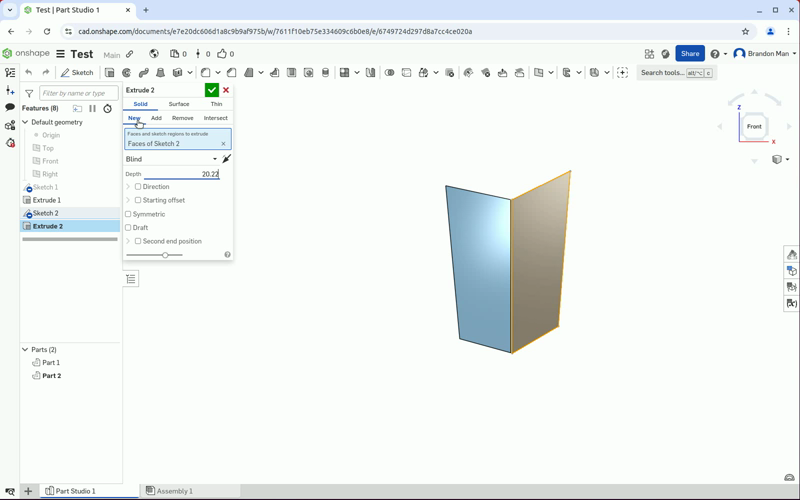
key(enter)
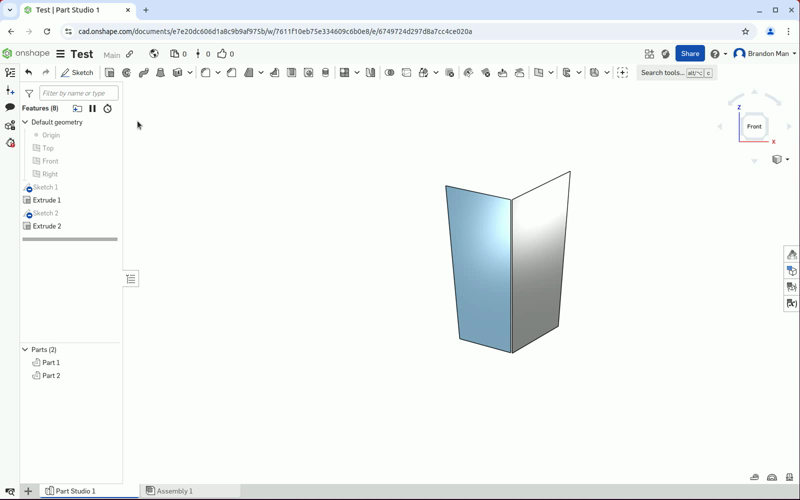
key(shift+h)
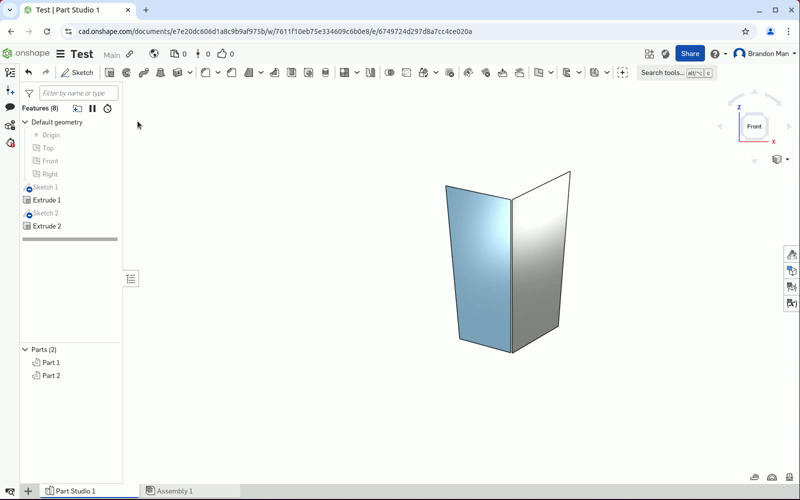
key(shift+h)
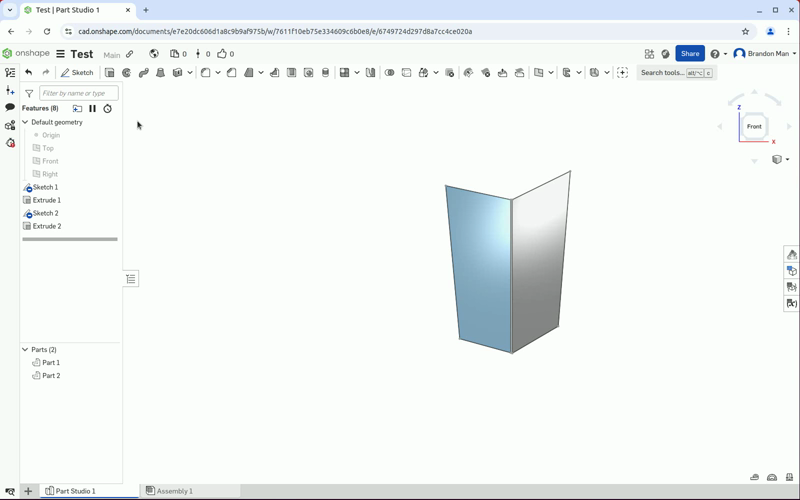
key(shift+7)
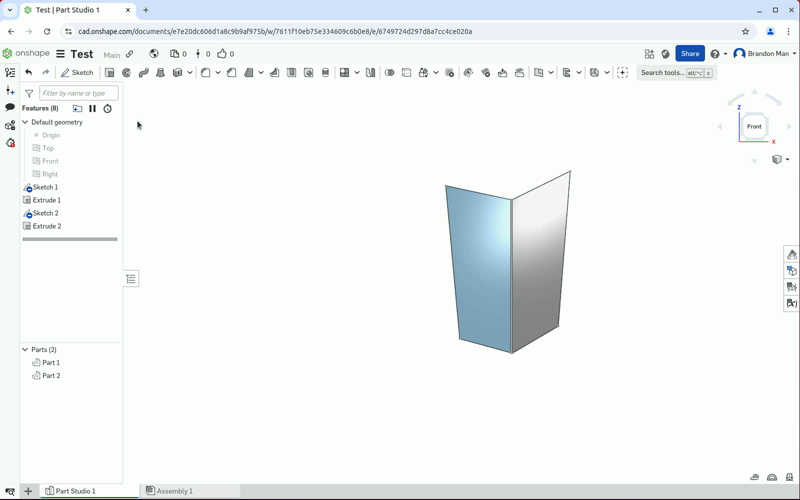
key(left, 2)
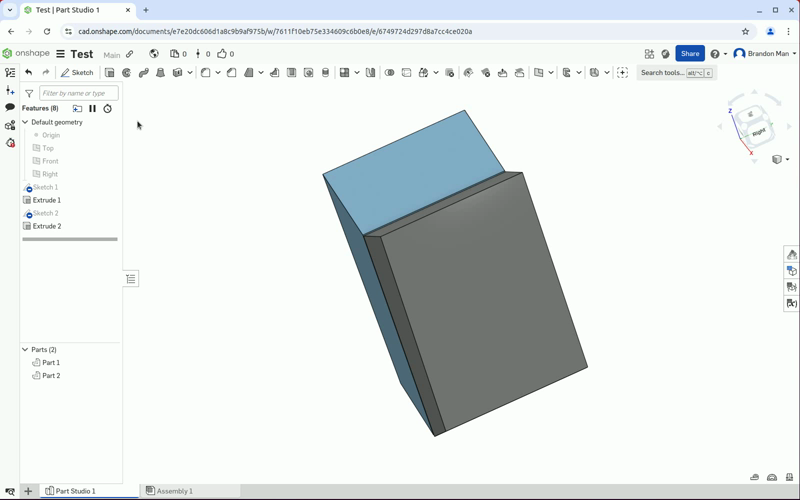
key(down, 2)
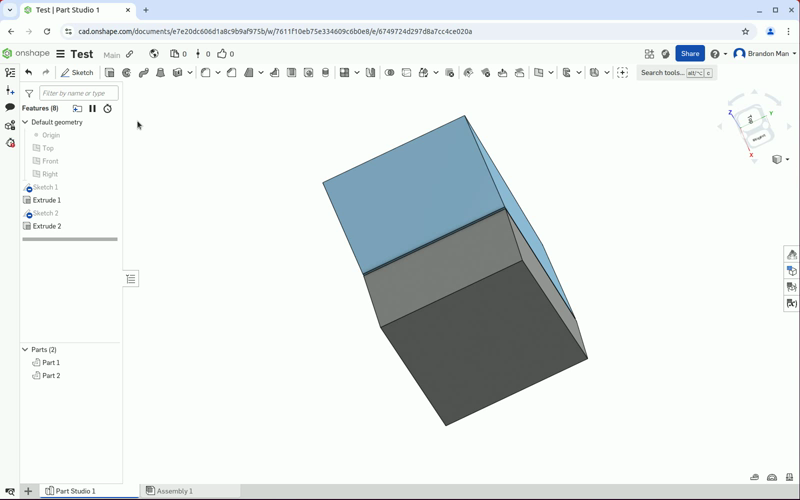
key(up, 2)
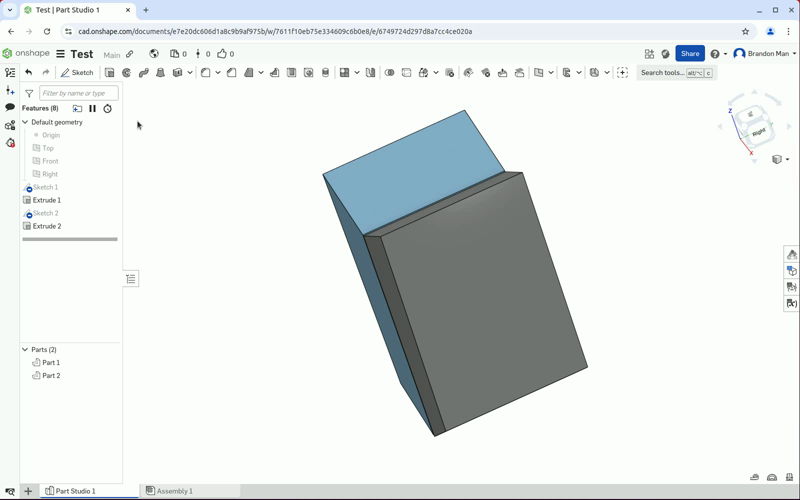
key(right, 2)
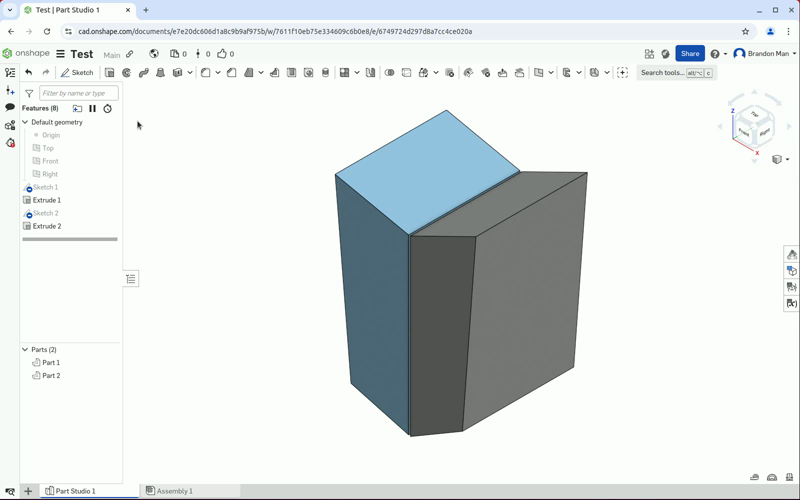
mouse_move(73, 189)
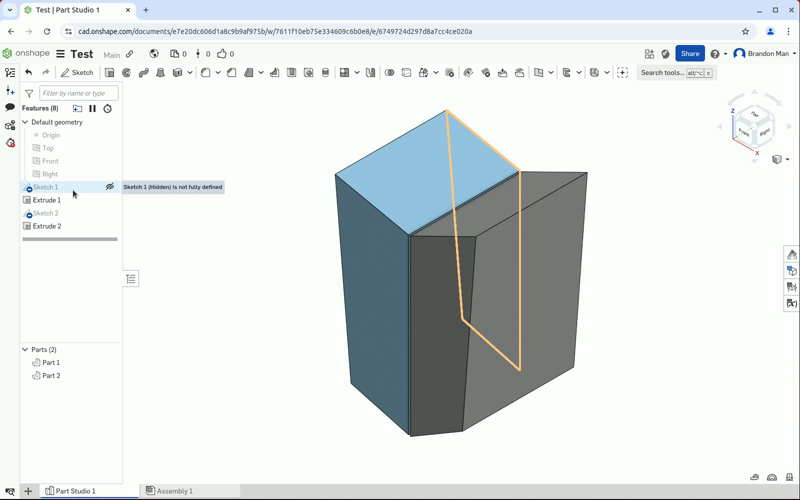
click(73, 189)